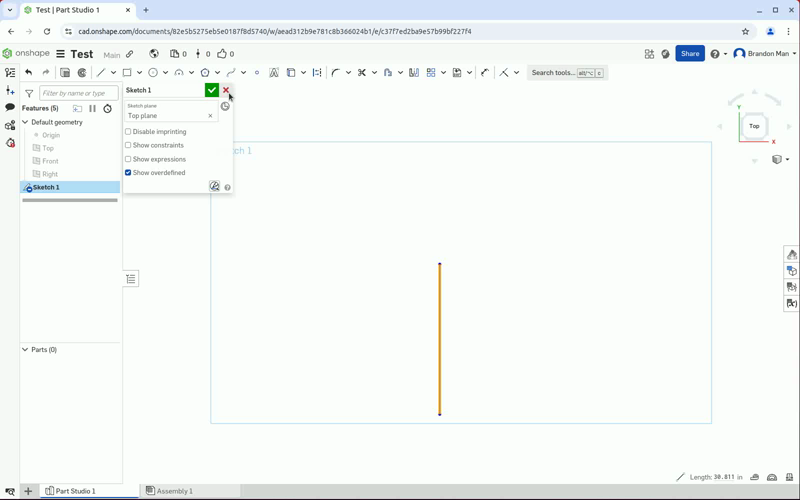
key(shift+h)
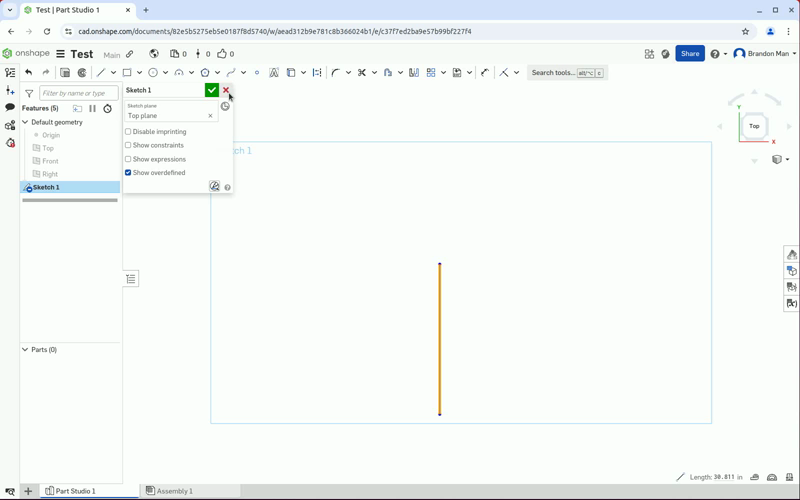
key(shift+s)
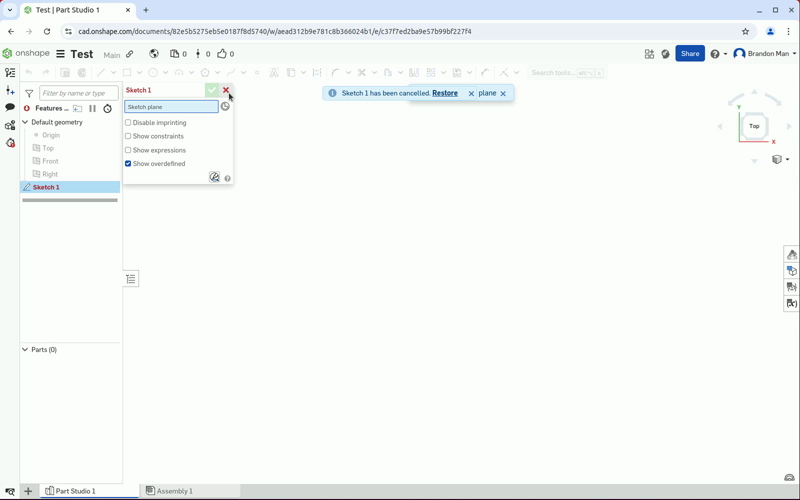
mouse_move(73, 150)
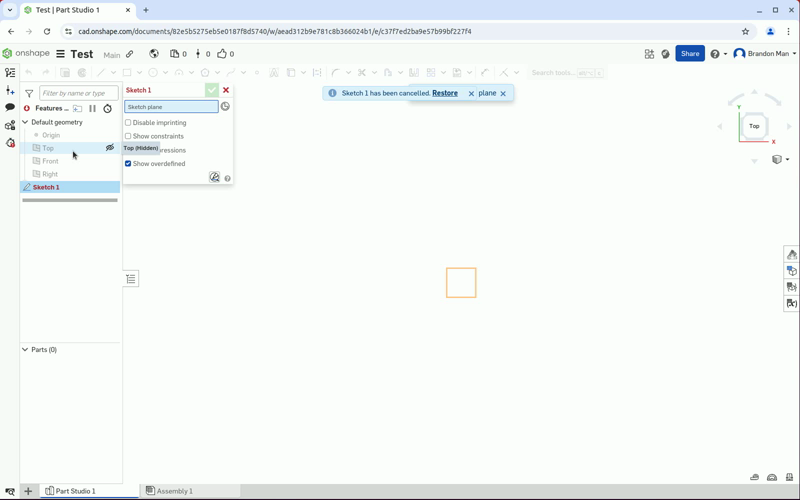
click(73, 150)
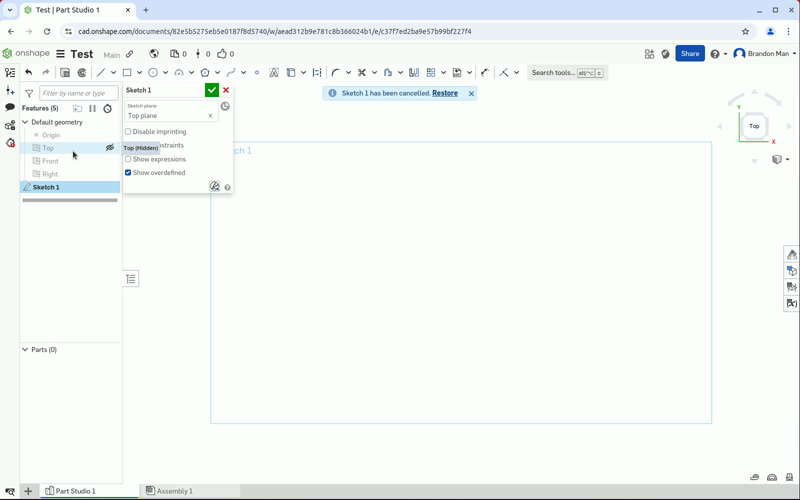
mouse_move(73, 352)
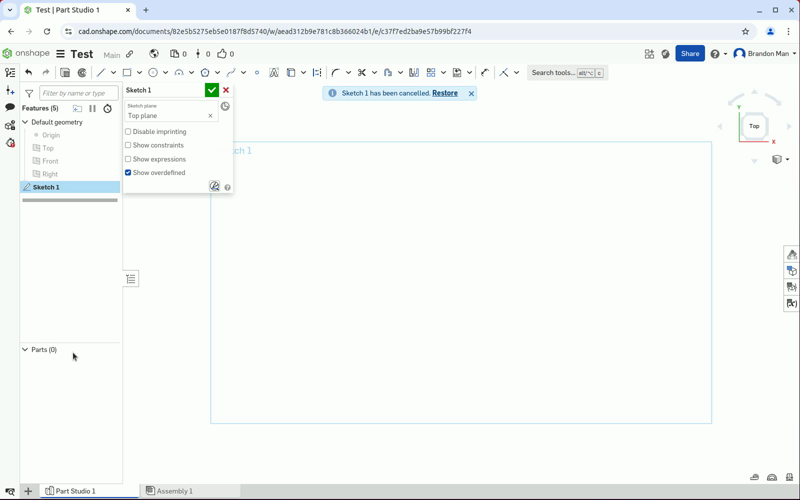
key(y)
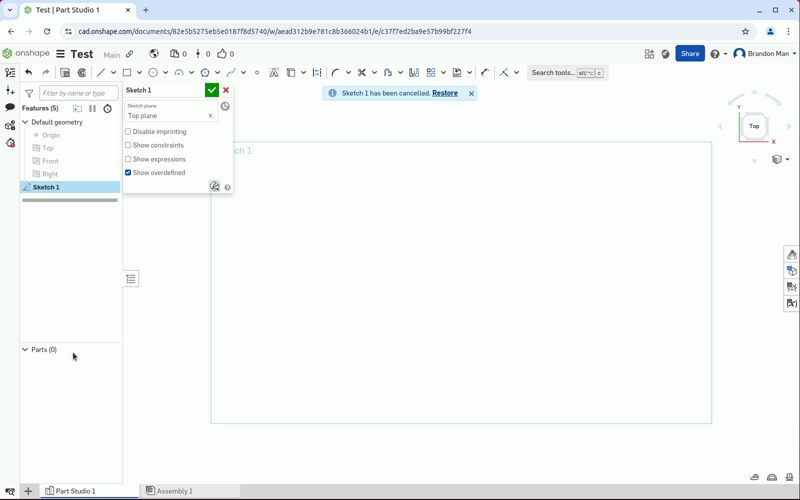
key(l)
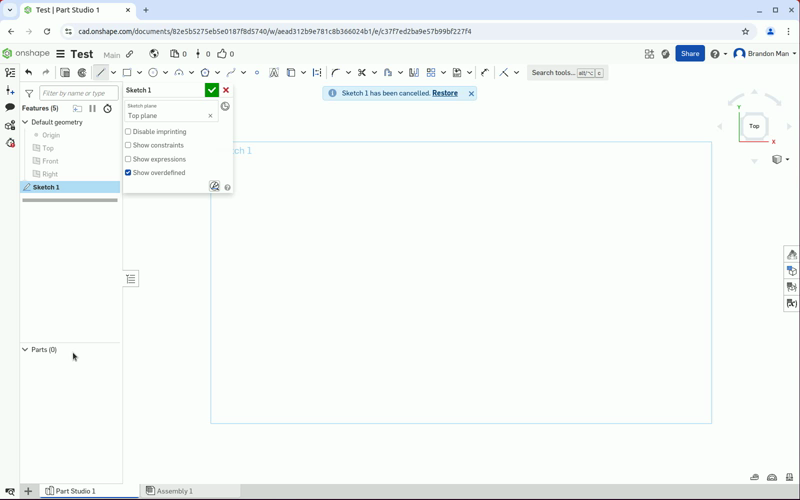
key_down(shift)
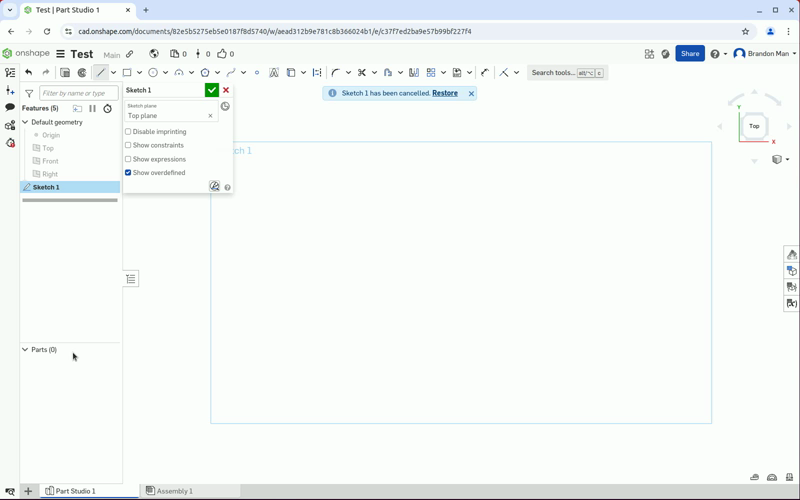
mouse_move(348, 357)
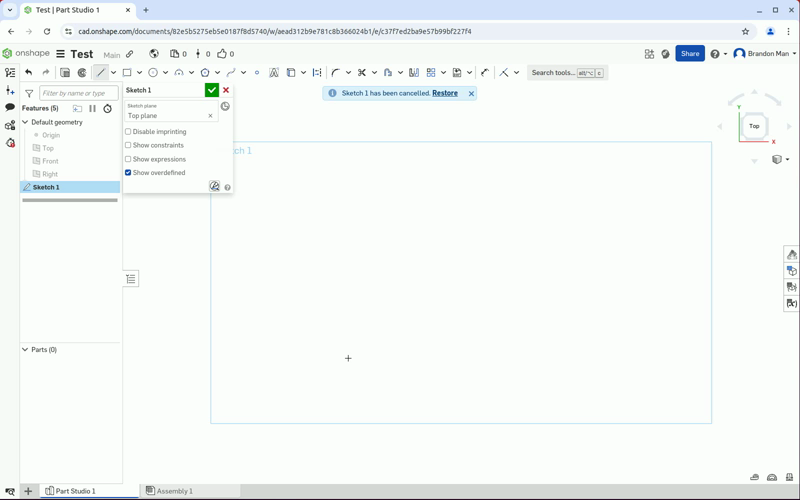
click(348, 357)
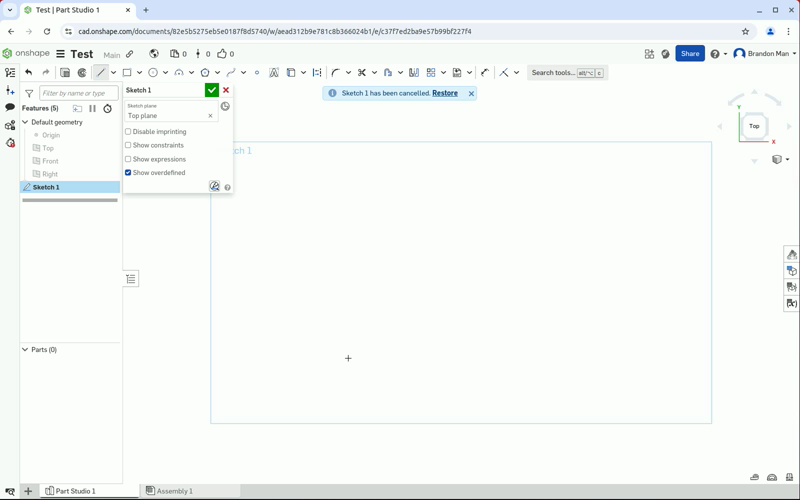
key_up(shift)
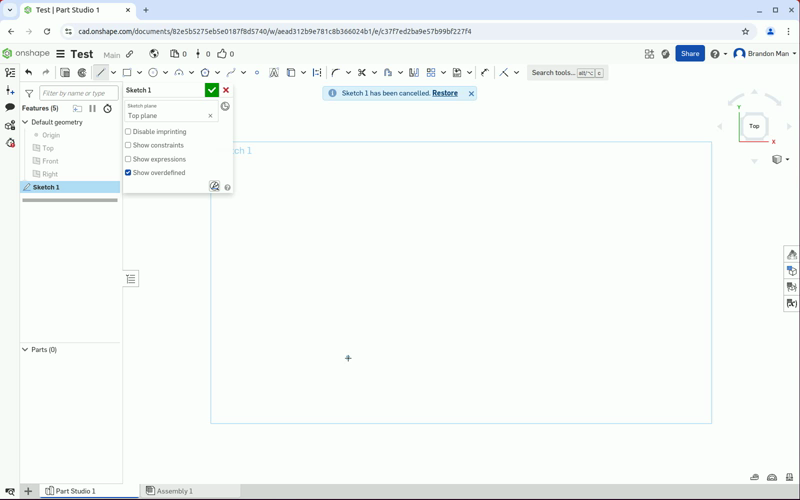
key_down(shift)
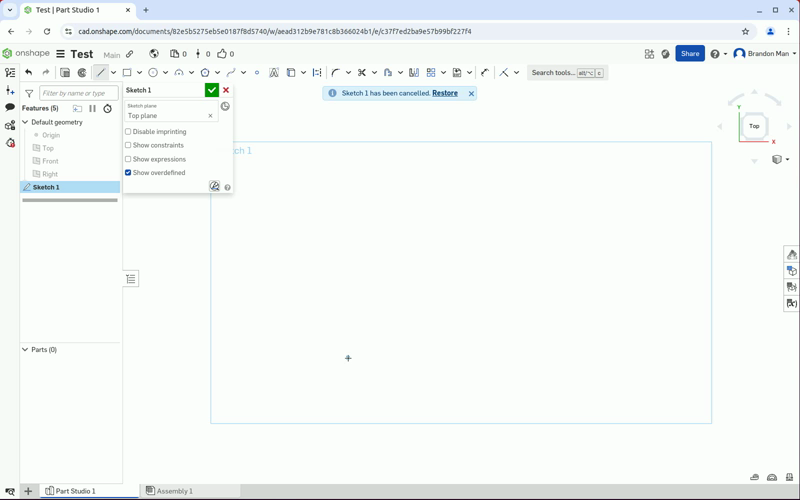
mouse_move(572, 357)
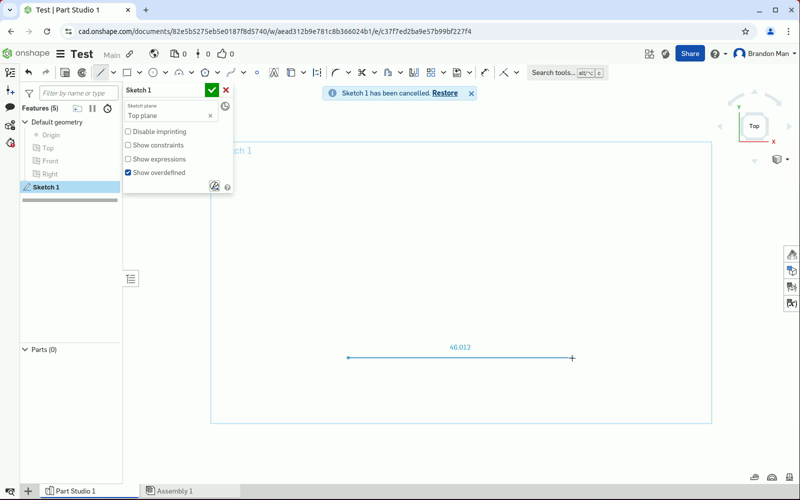
click(572, 357)
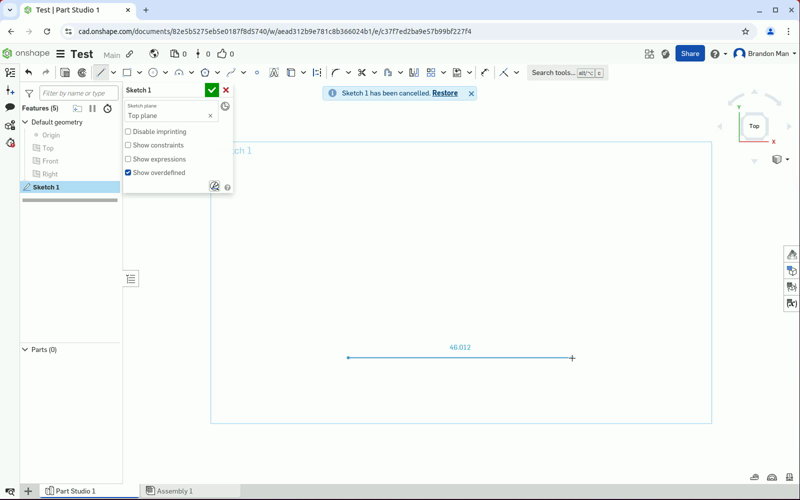
key_up(shift)
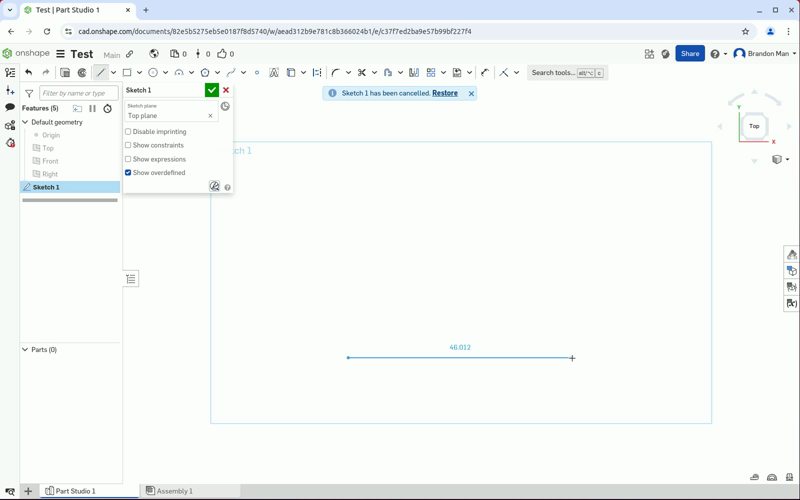
key_down(shift)
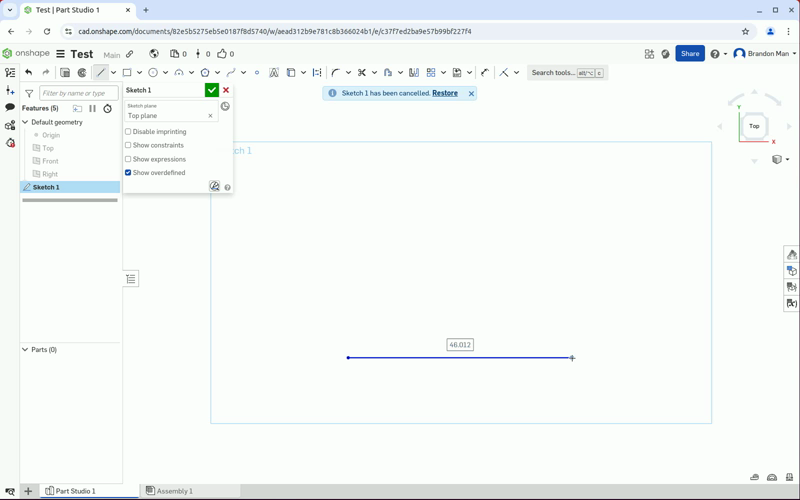
mouse_move(572, 209)
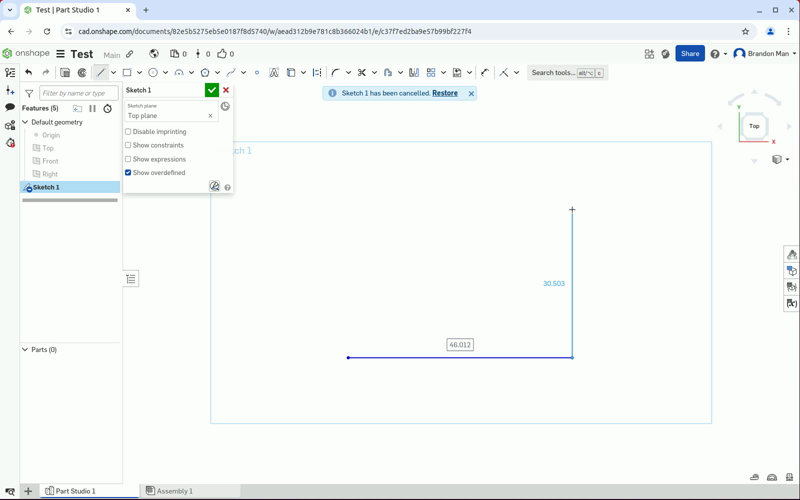
click(572, 209)
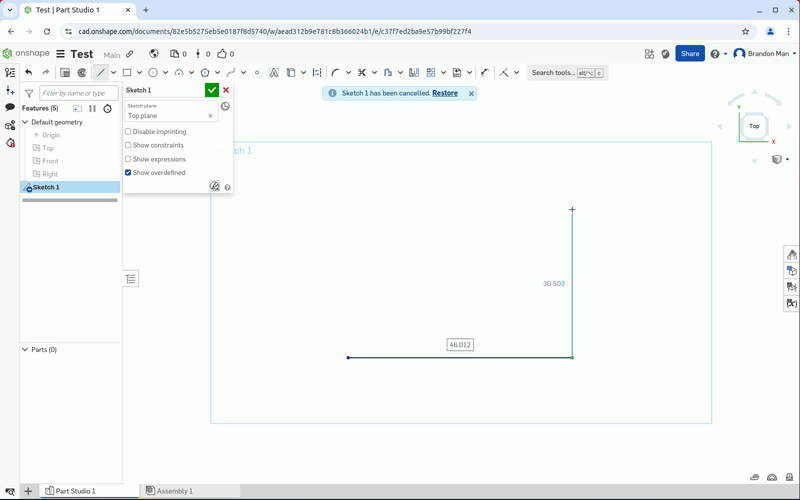
key_up(shift)
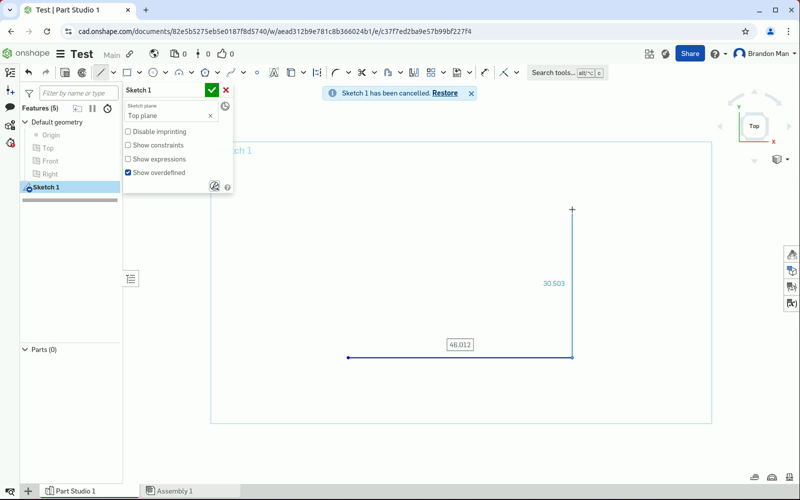
key_down(shift)
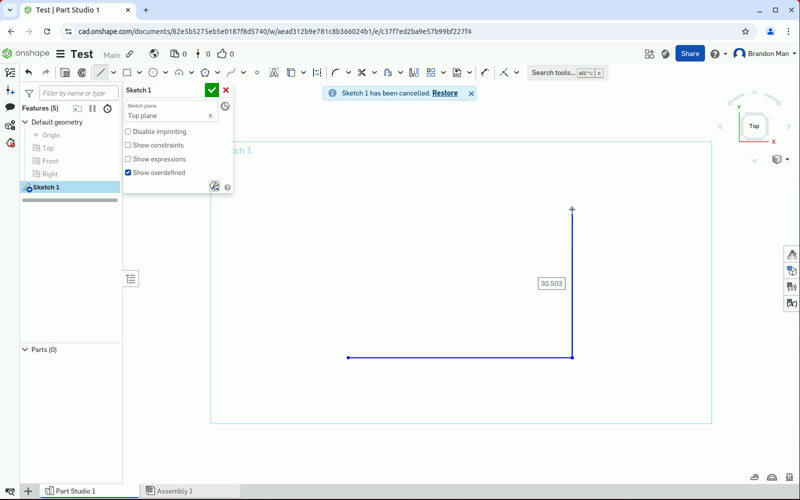
mouse_move(348, 209)
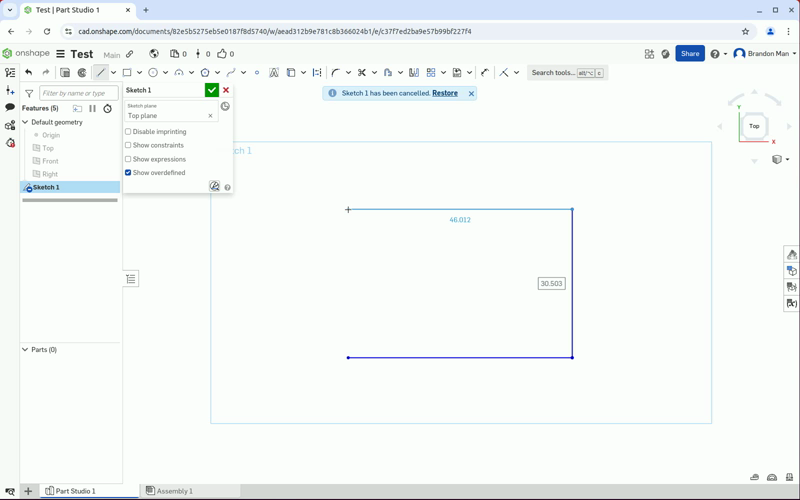
click(348, 209)
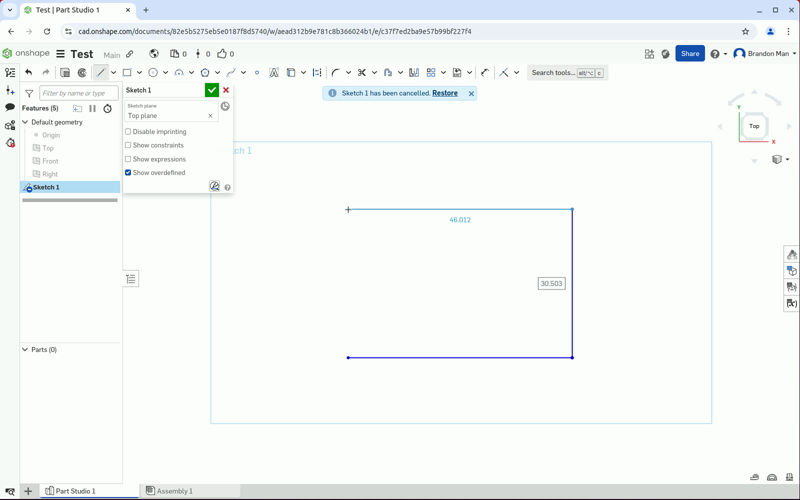
key_up(shift)
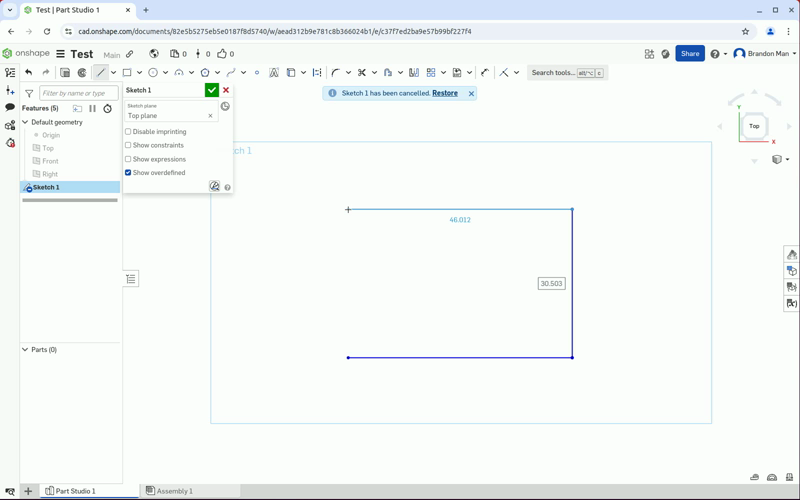
key_down(shift)
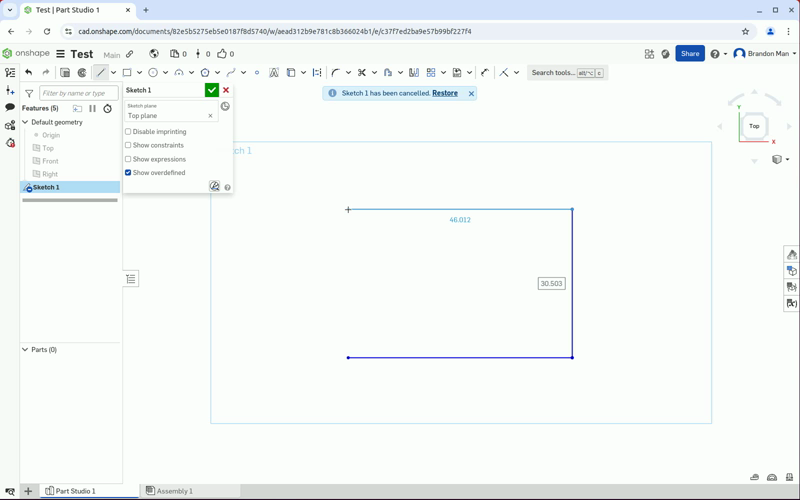
mouse_move(348, 357)
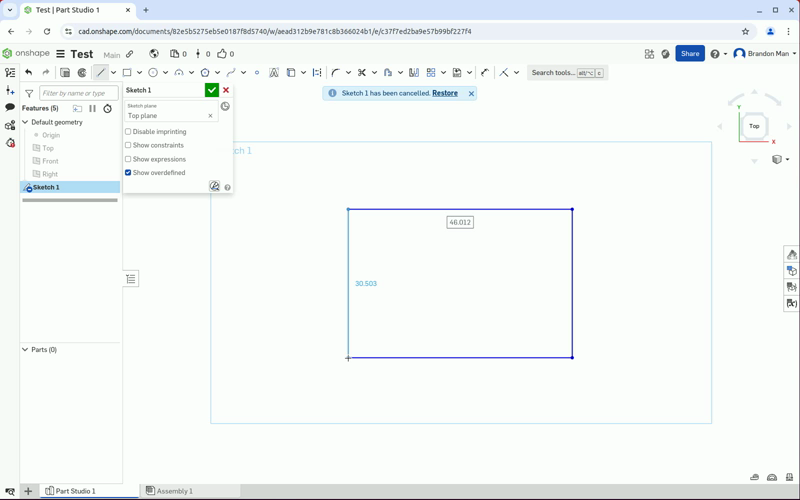
key_up(shift)
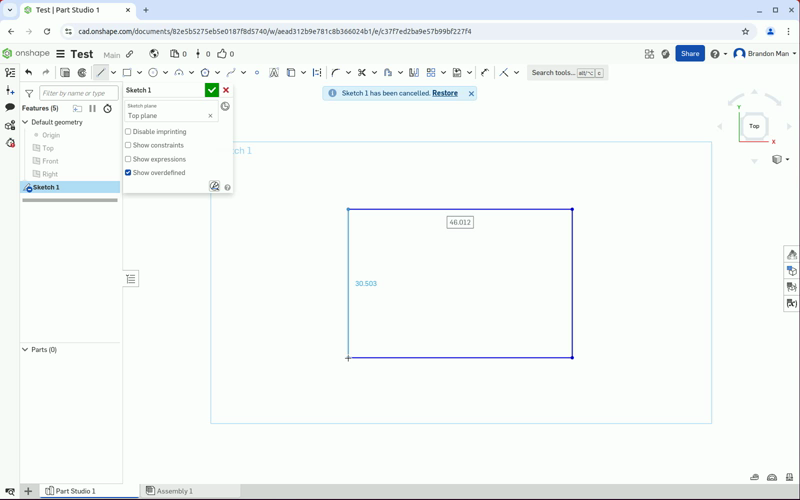
click(348, 357)
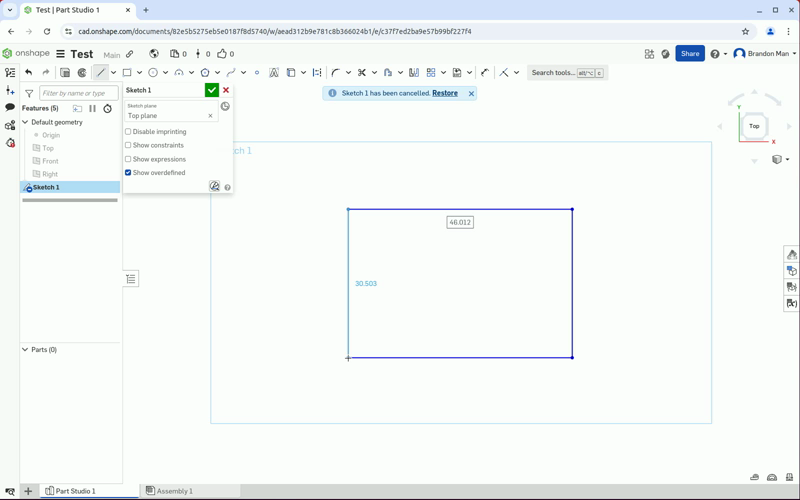
key(esc)
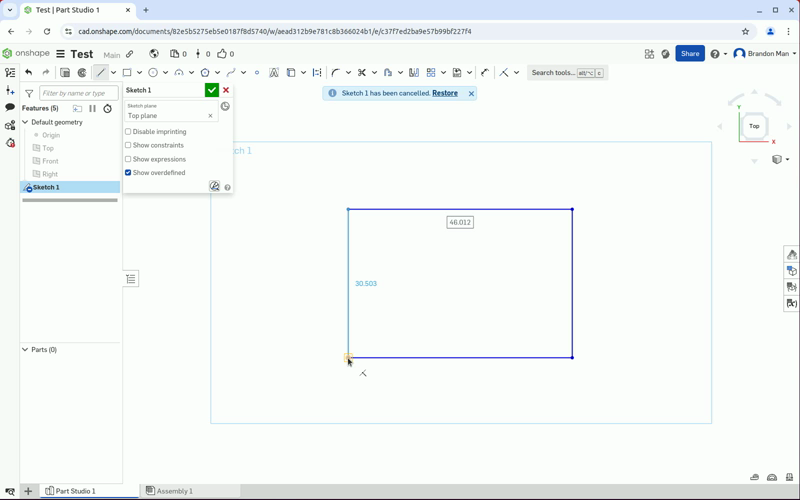
mouse_move(489, 247)
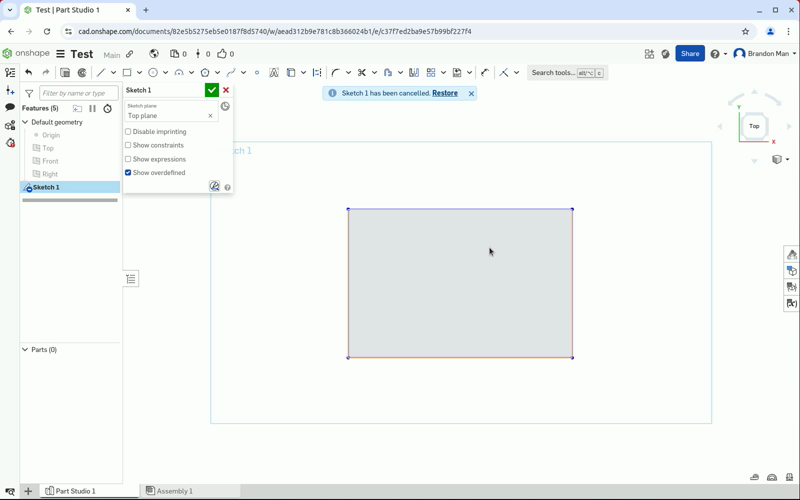
click(489, 247)
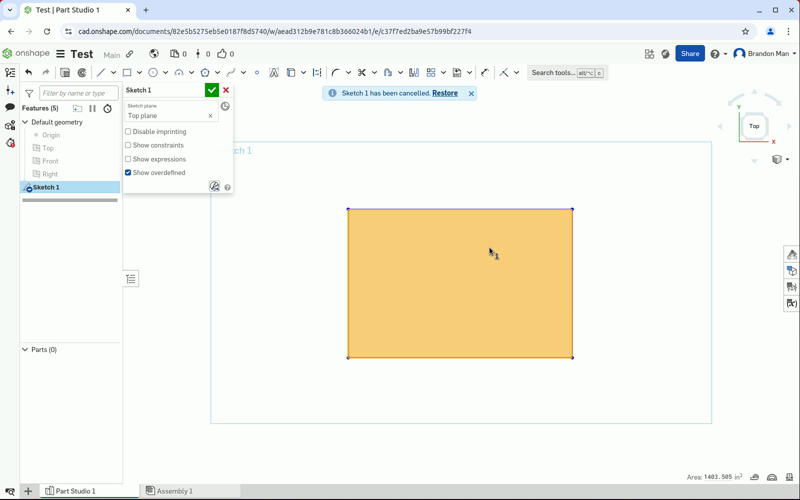
mouse_move(73, 352)
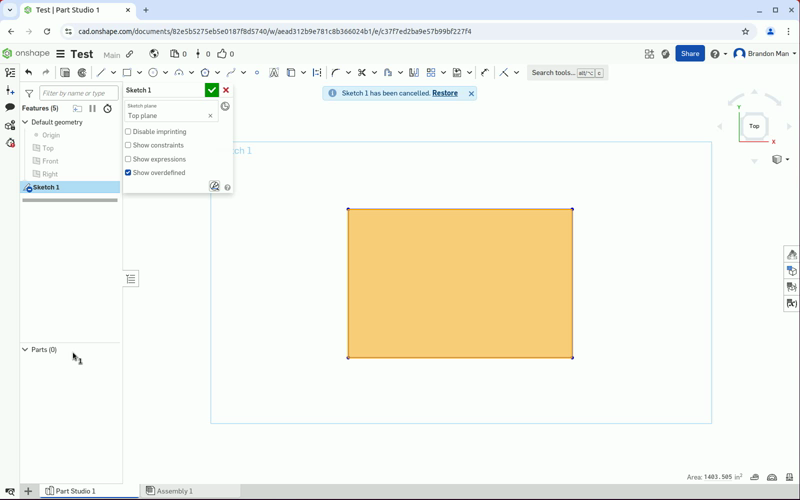
key(shift+y)
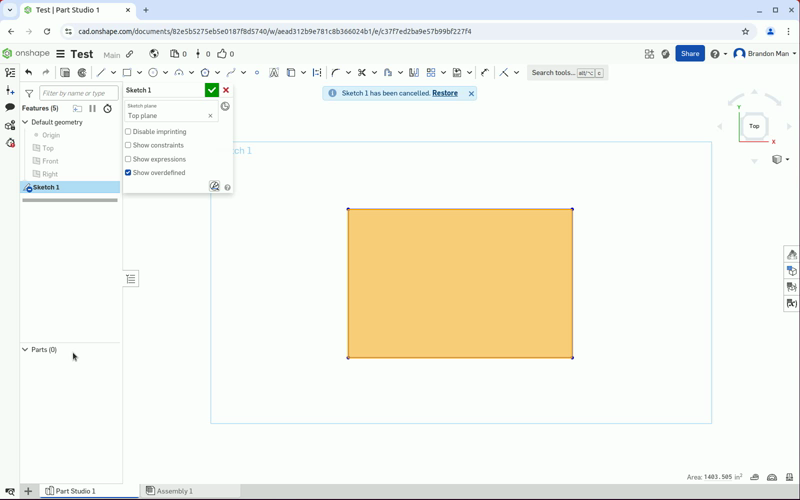
key(shift+e)
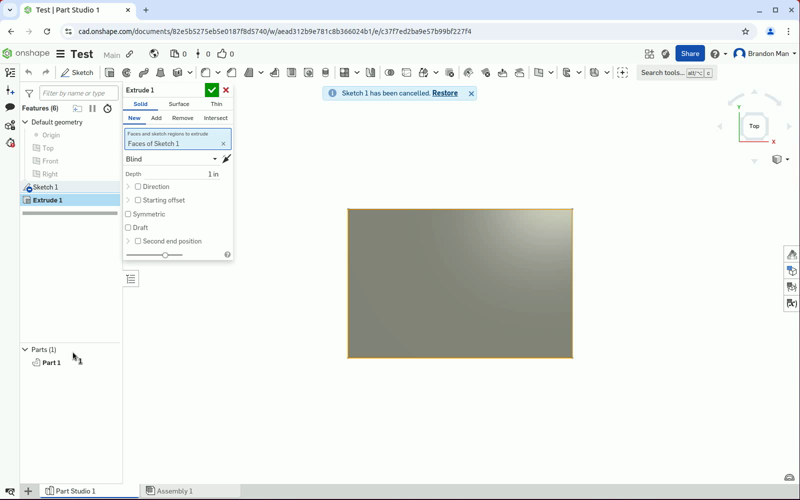
mouse_move(143, 106)
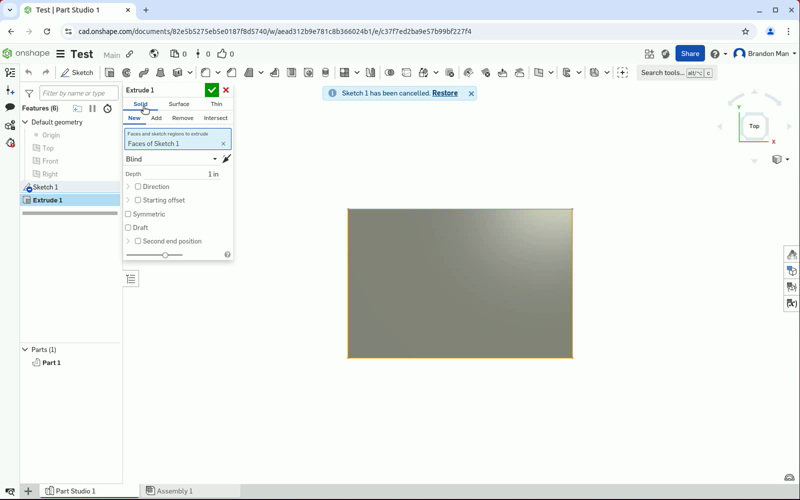
click(143, 106)
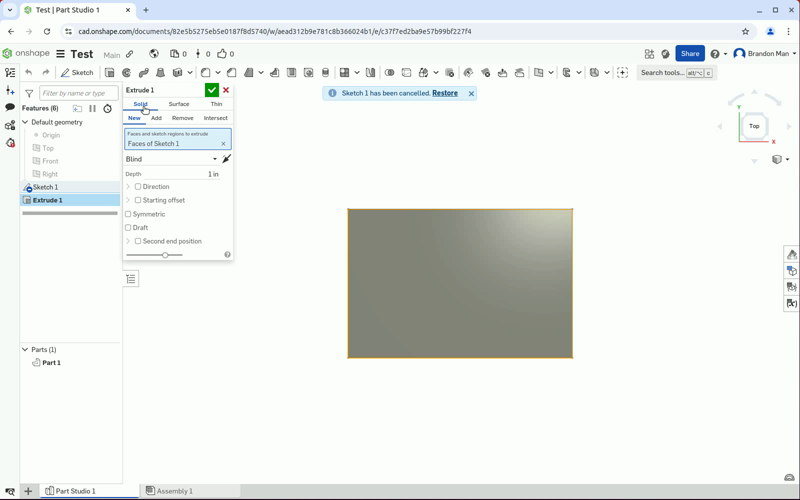
mouse_move(137, 120)
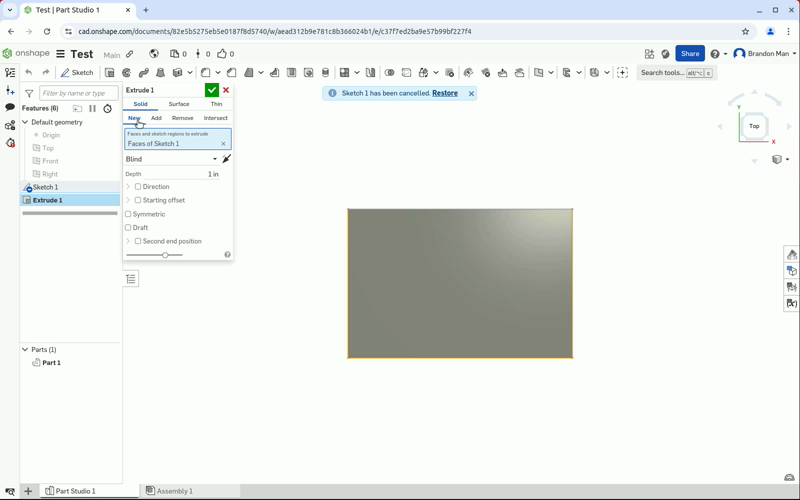
click(137, 120)
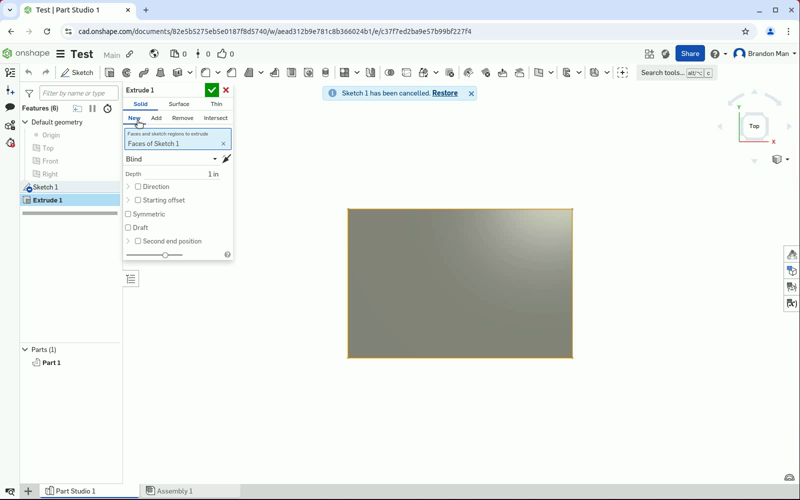
key(tab, 4)
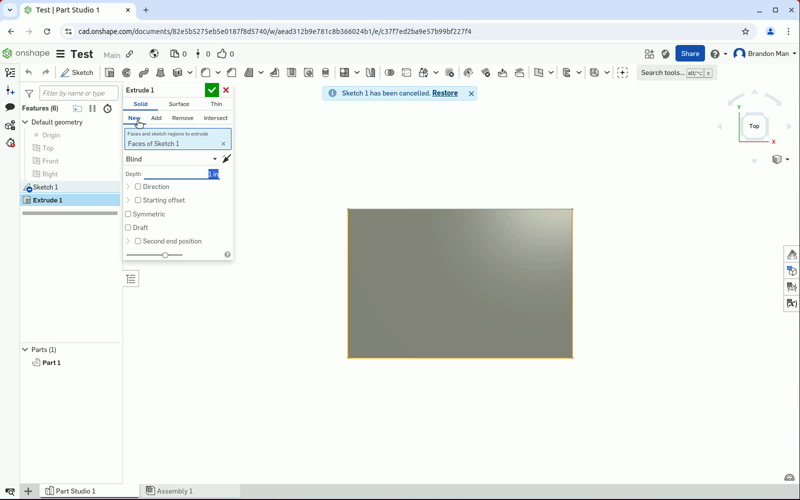
text(7.703)
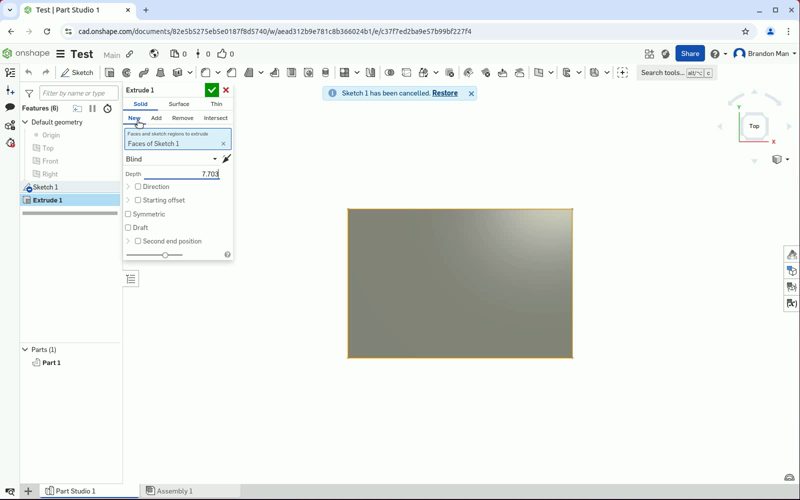
key(enter)
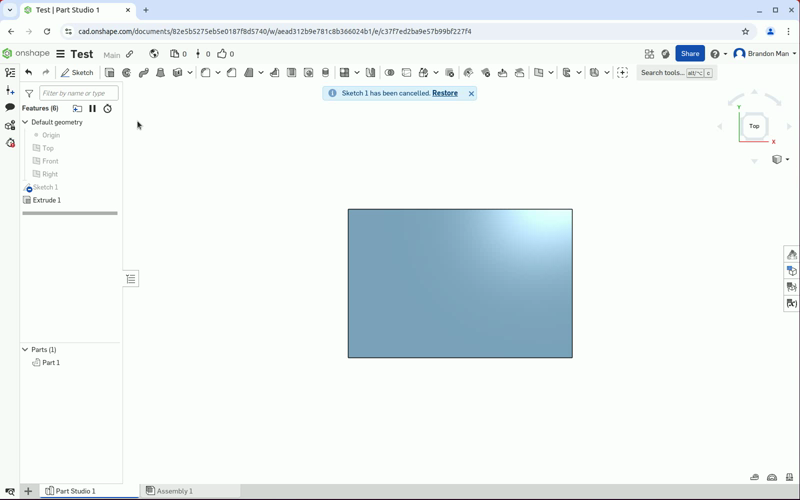
key(shift+h)
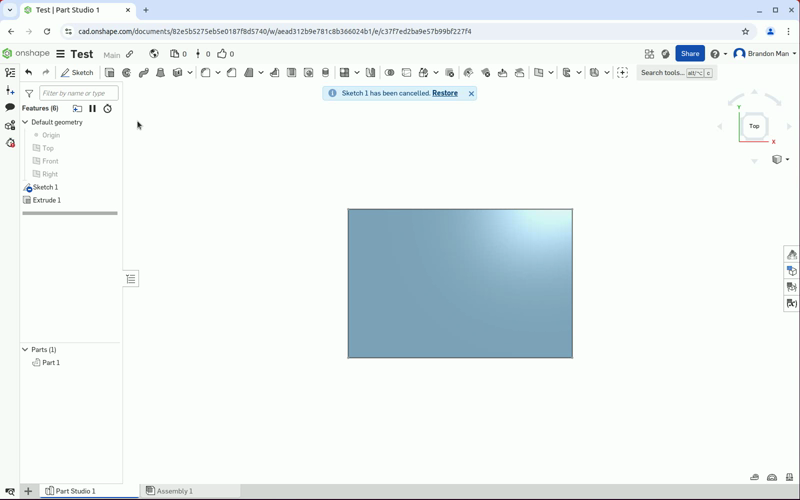
key(shift+h)
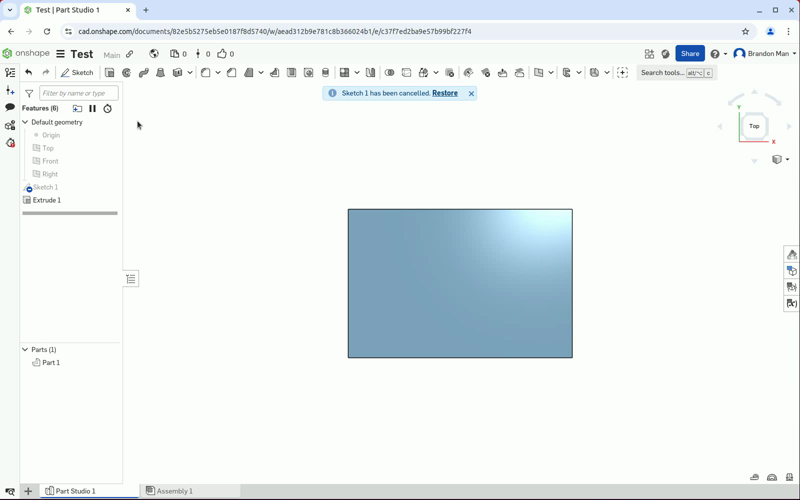
mouse_move(73, 189)
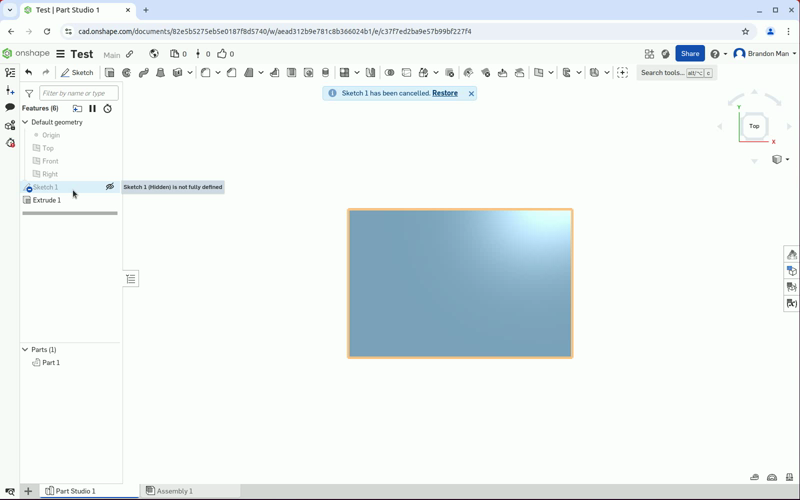
click(73, 189)
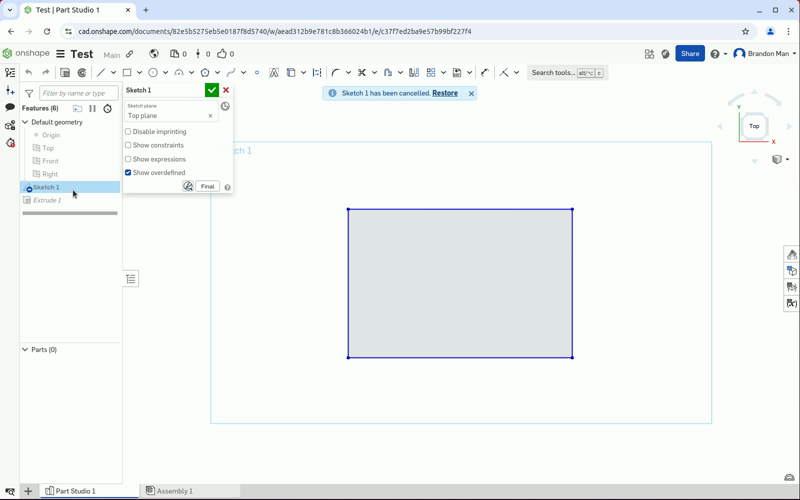
mouse_move(229, 92)
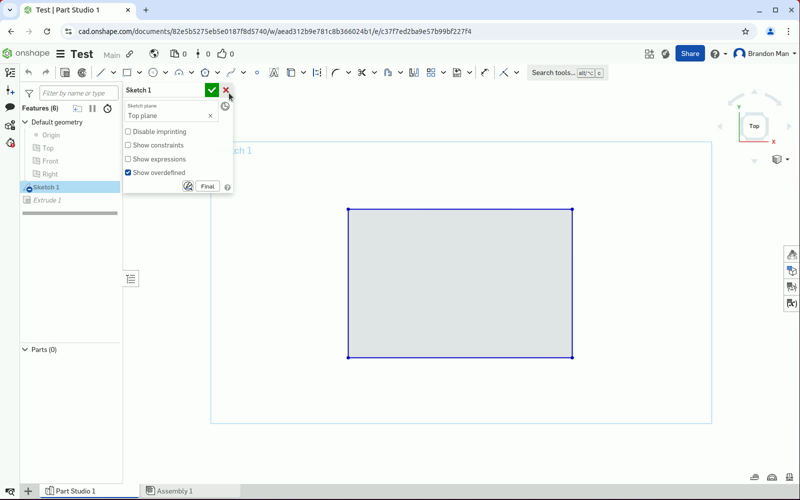
click(229, 92)
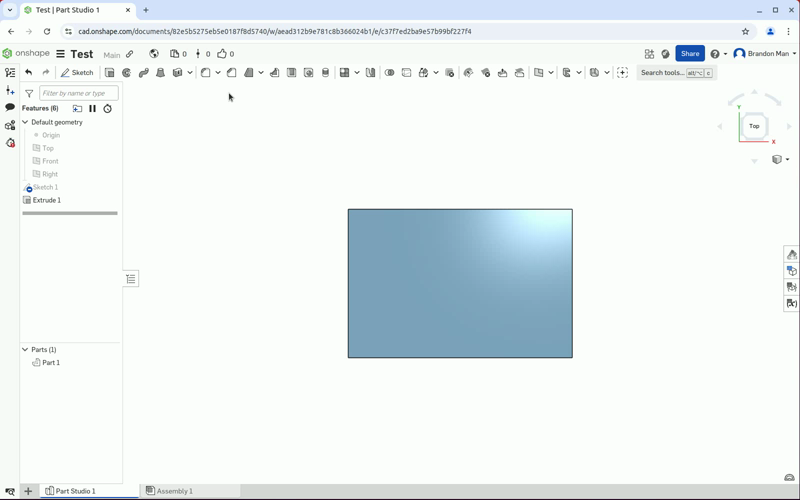
mouse_move(541, 75)
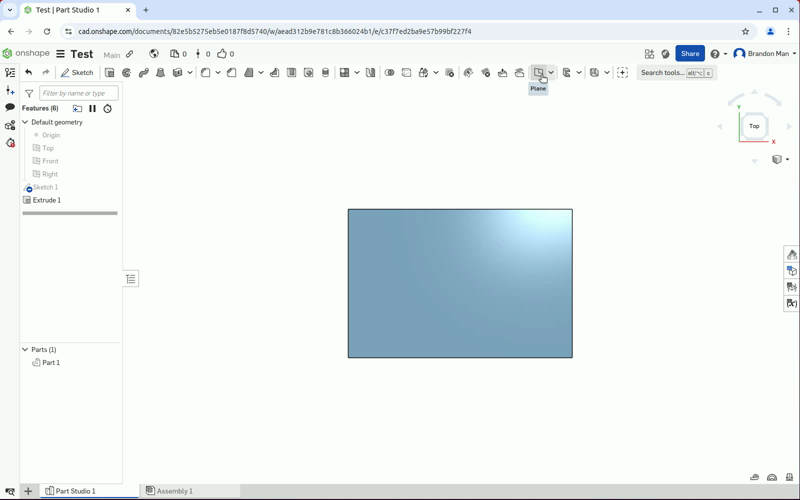
click(541, 75)
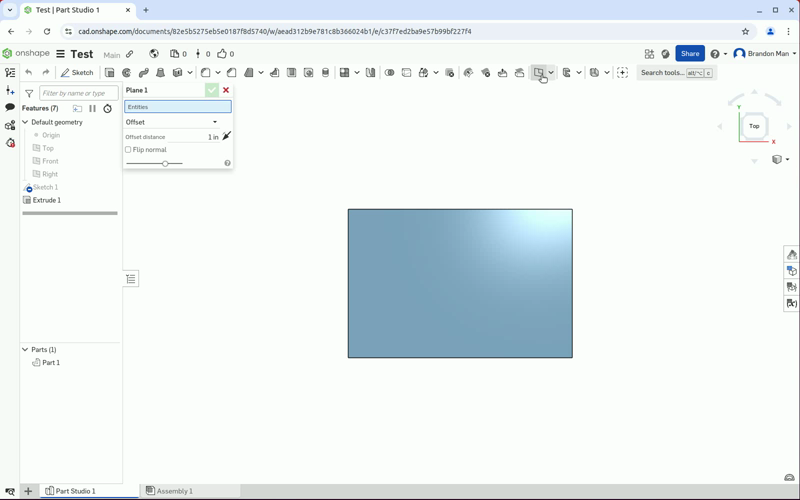
mouse_move(73, 150)
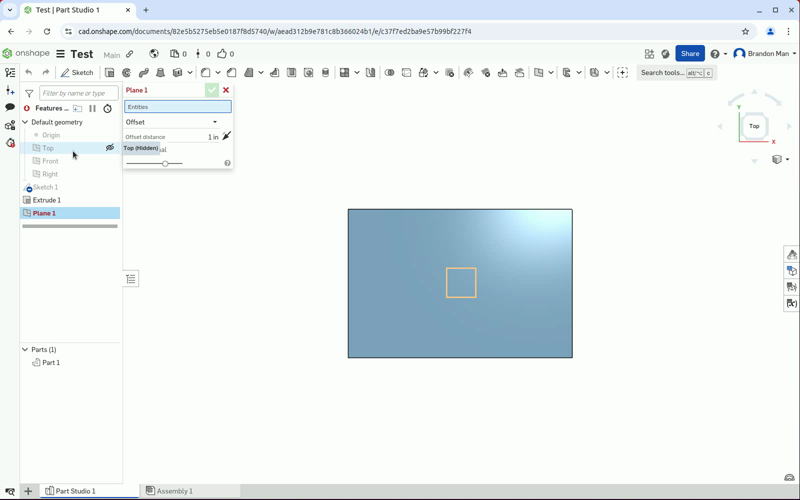
click(73, 150)
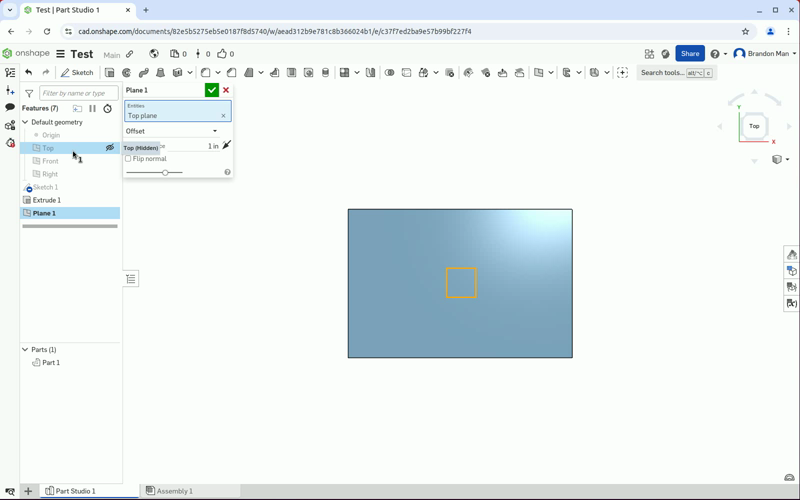
key(tab, 2)
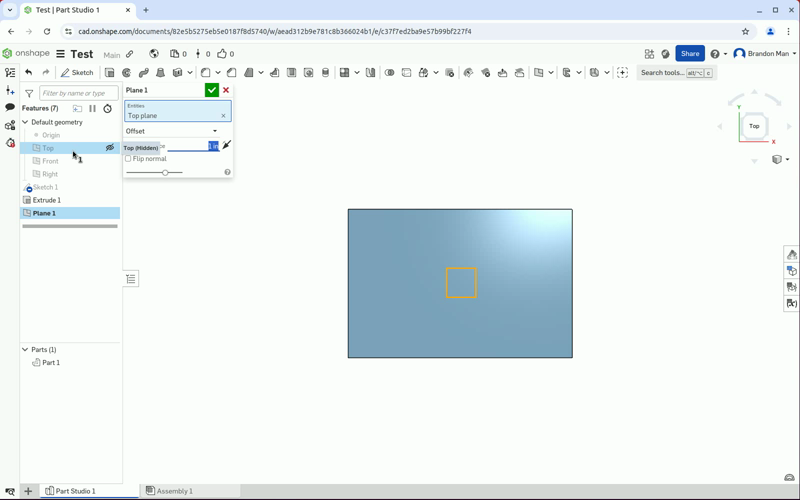
text(7.703)
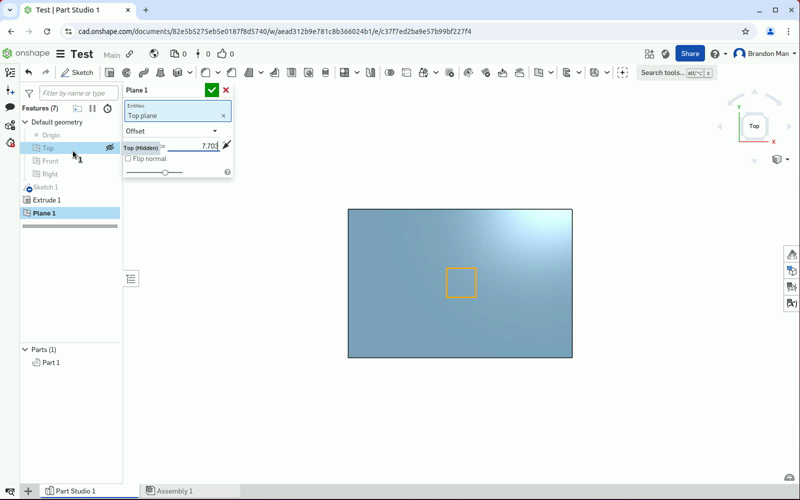
key(enter, 2)
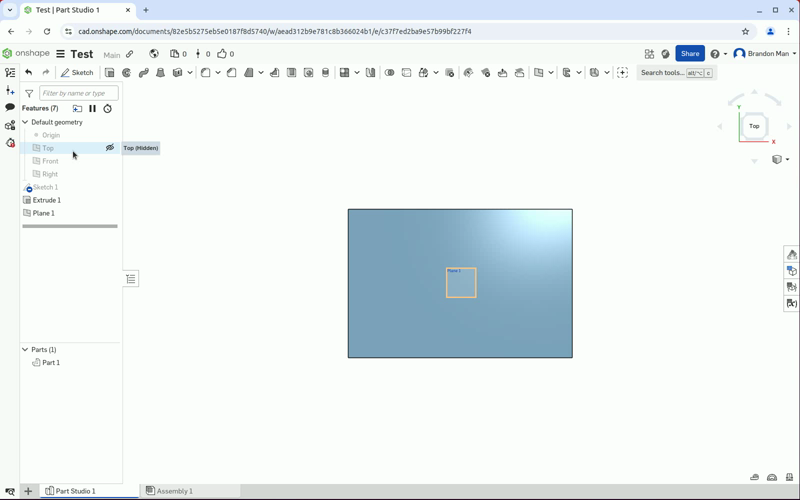
key(shift+s)
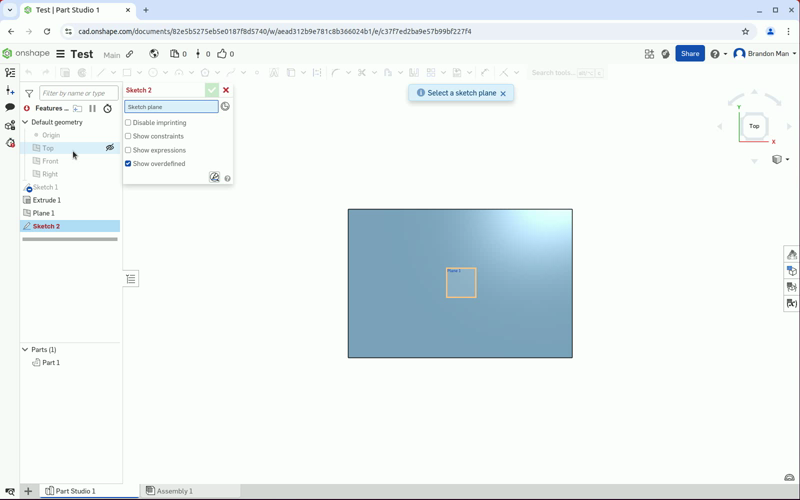
mouse_move(73, 215)
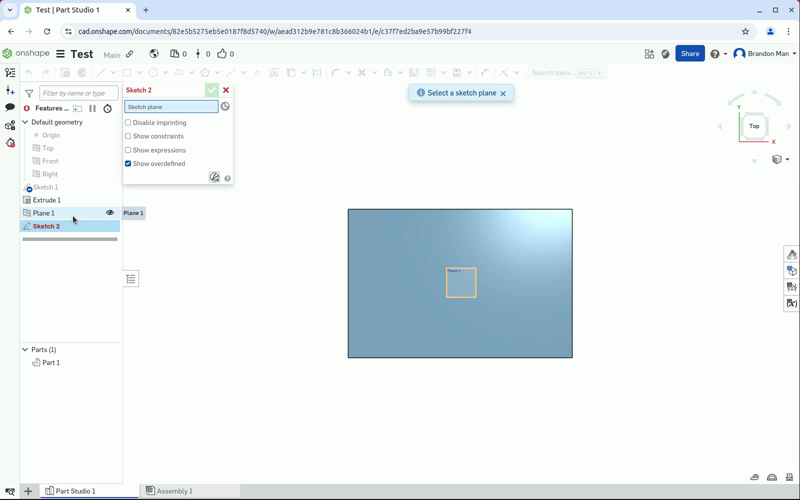
click(73, 215)
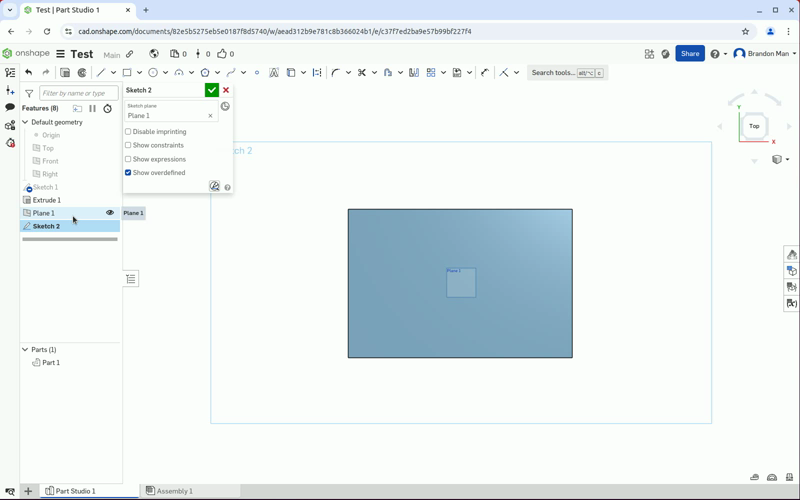
mouse_move(73, 352)
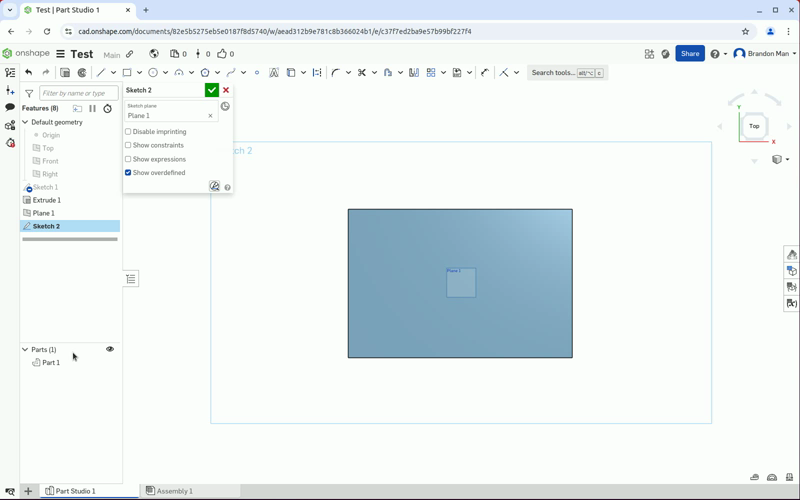
key(y)
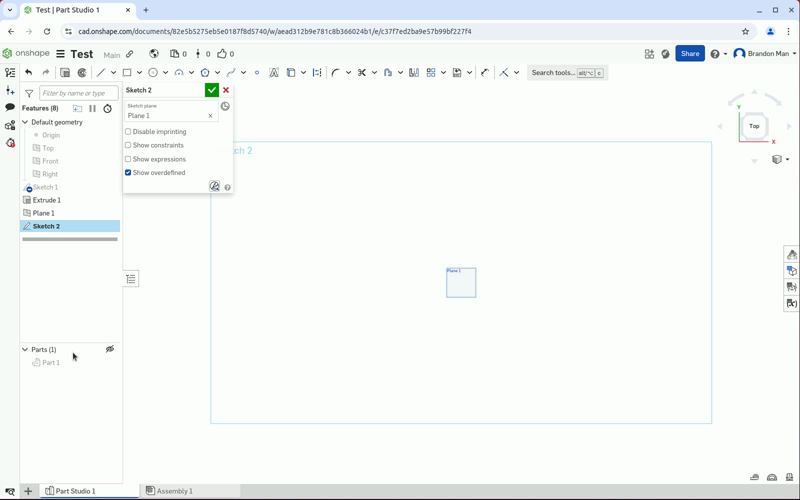
key(l)
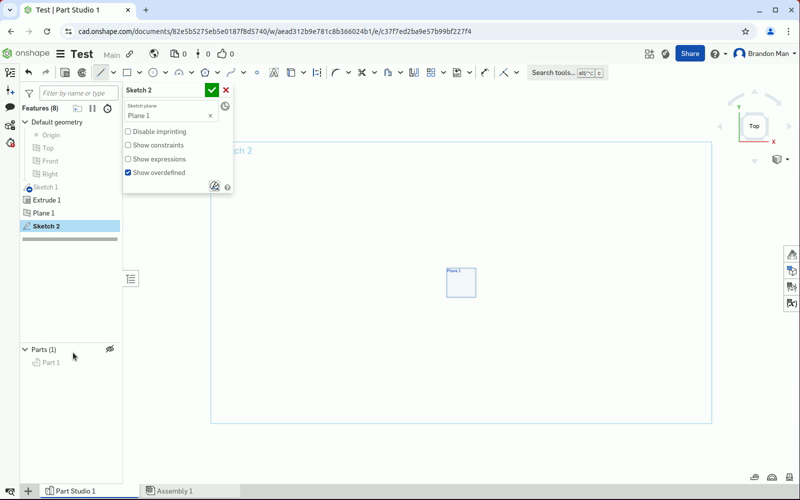
key_down(shift)
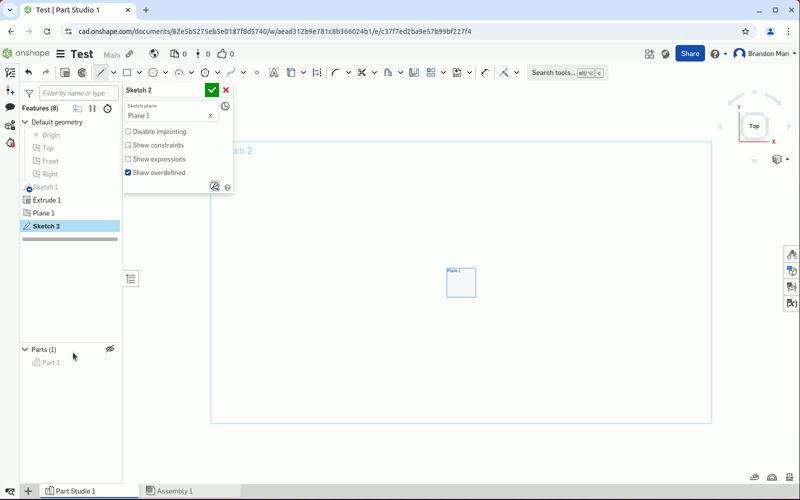
mouse_move(357, 348)
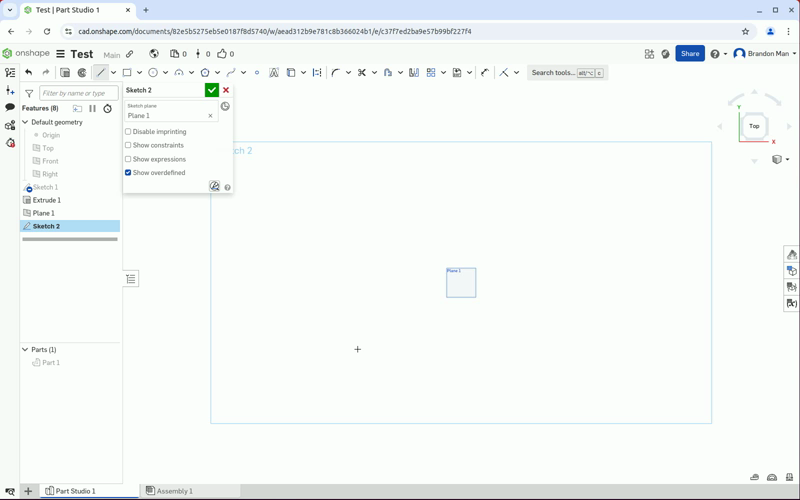
click(357, 348)
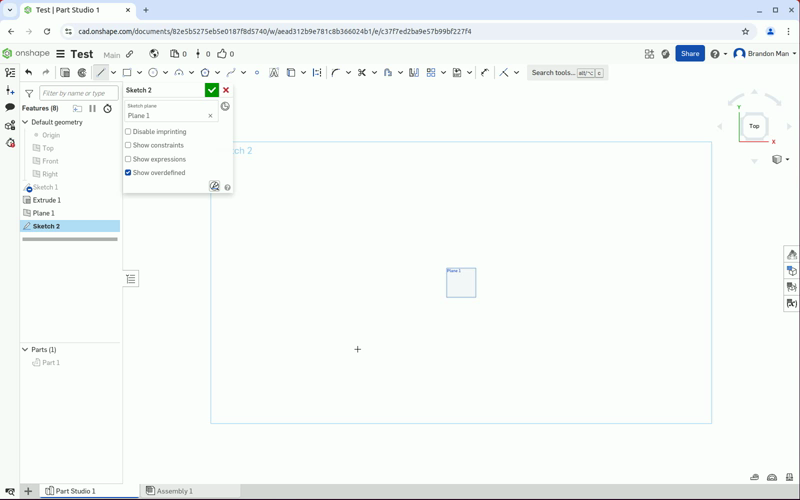
key_up(shift)
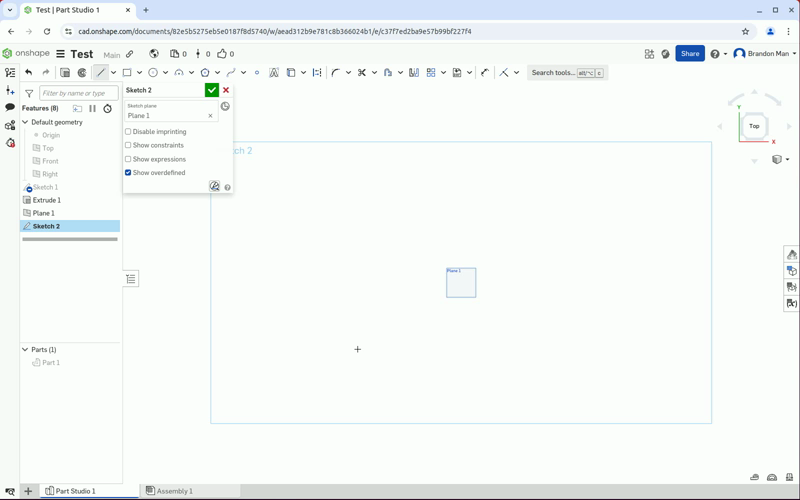
key_down(shift)
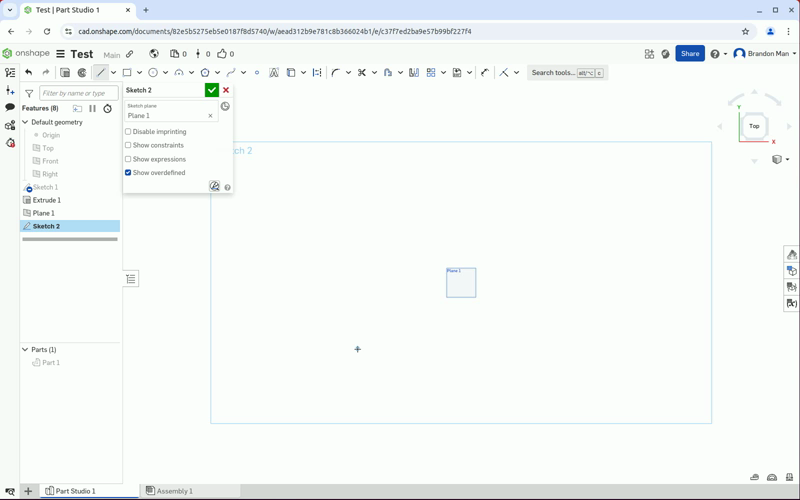
mouse_move(562, 348)
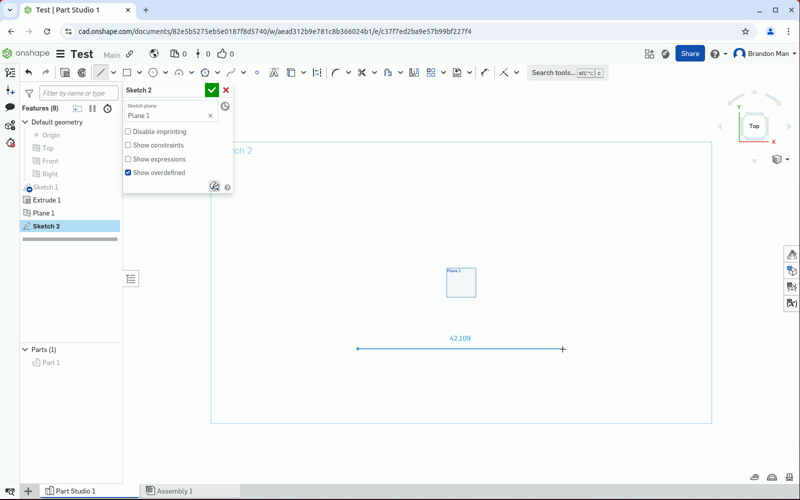
click(562, 348)
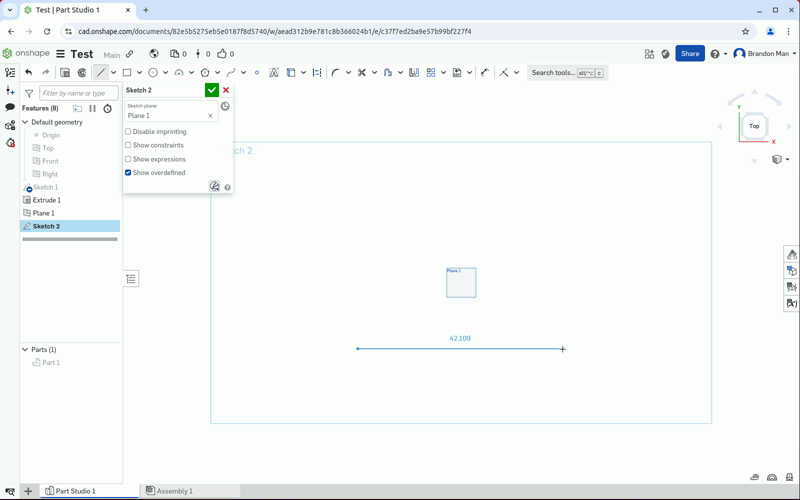
key_up(shift)
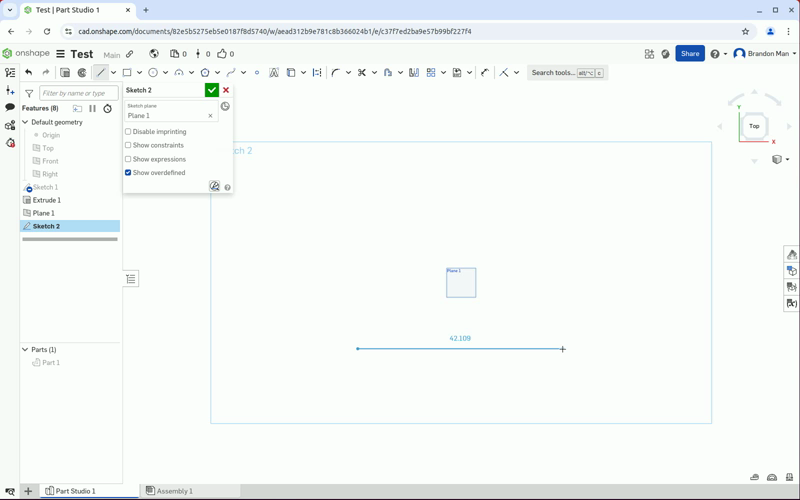
key_down(shift)
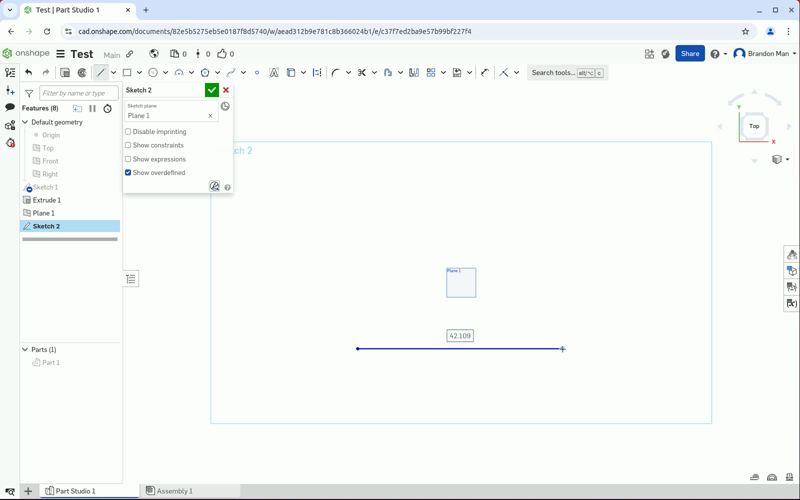
mouse_move(562, 219)
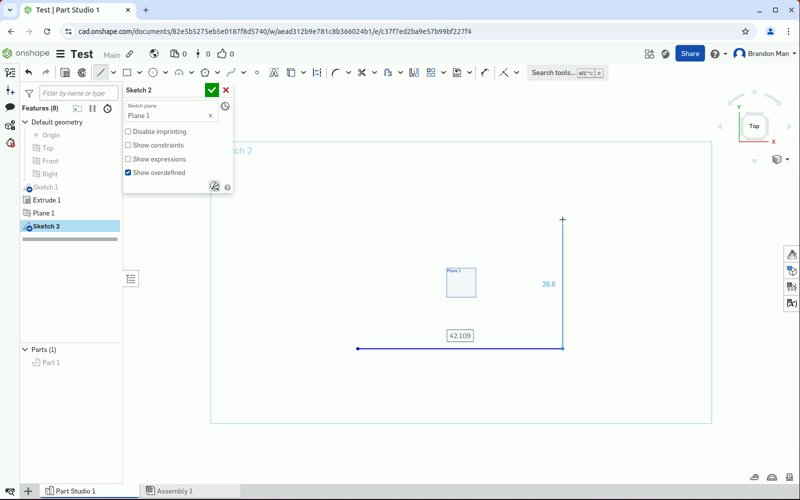
click(562, 219)
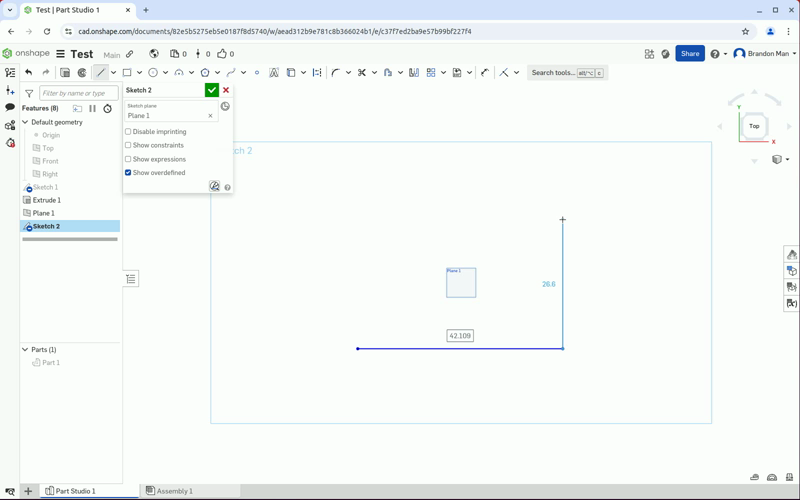
key_up(shift)
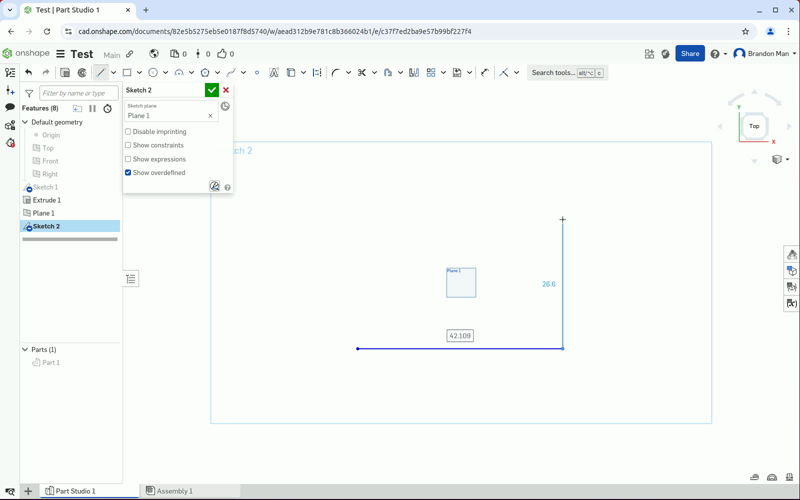
key_down(shift)
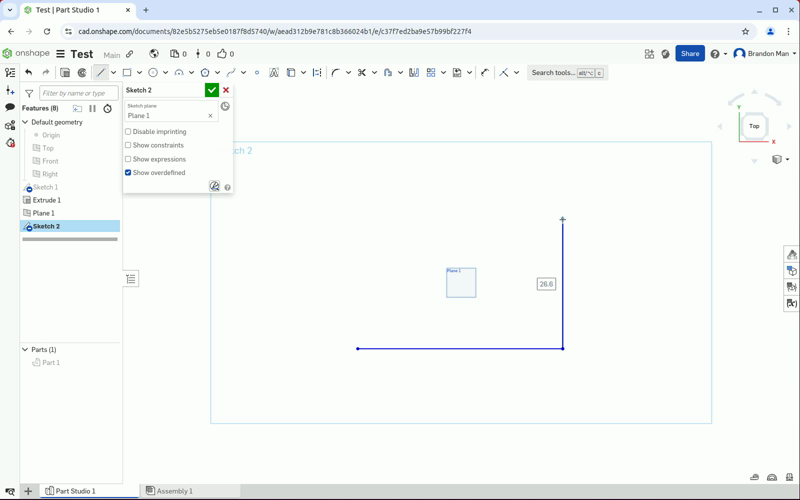
mouse_move(357, 219)
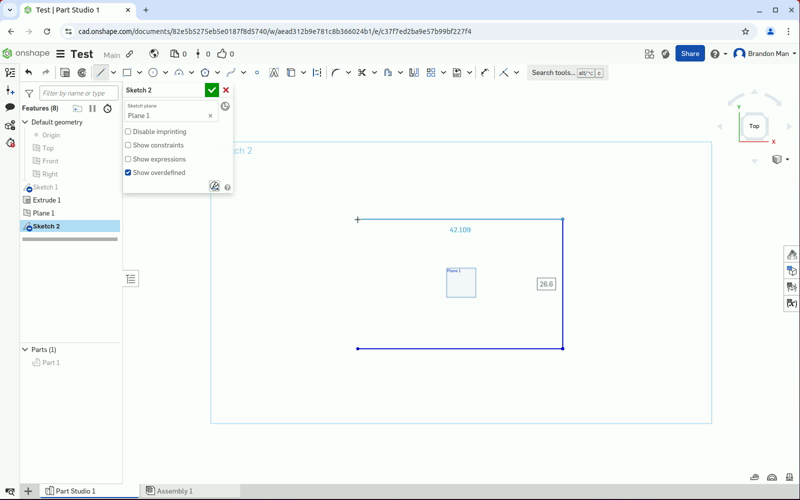
click(357, 219)
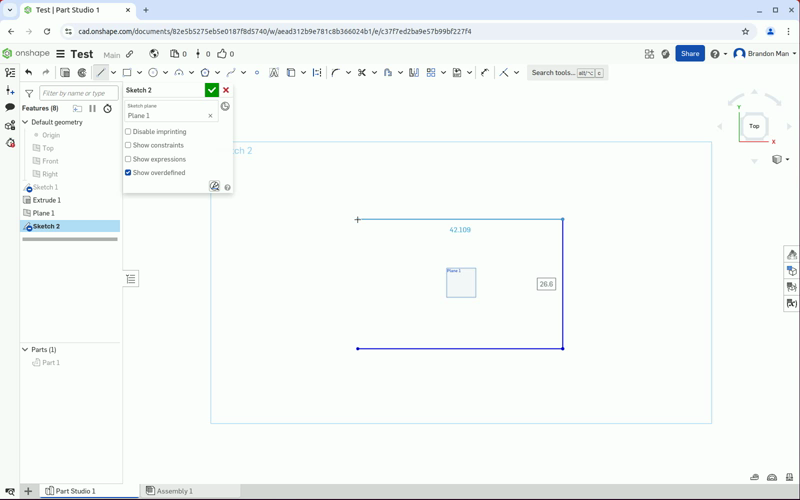
key_up(shift)
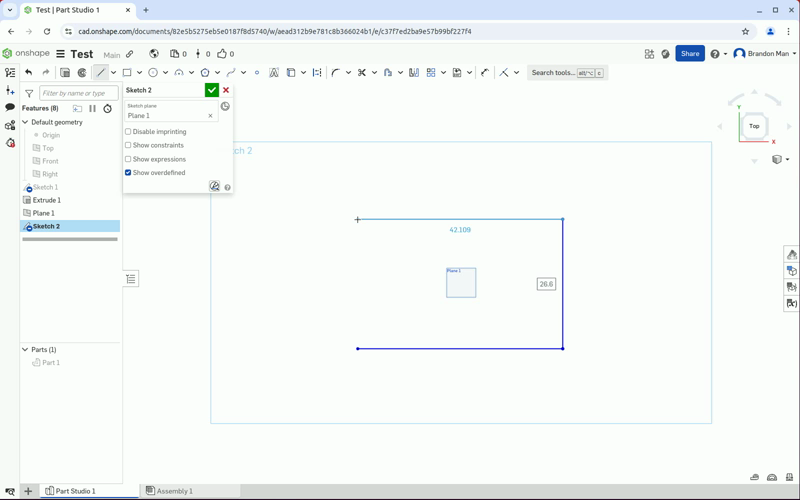
key_down(shift)
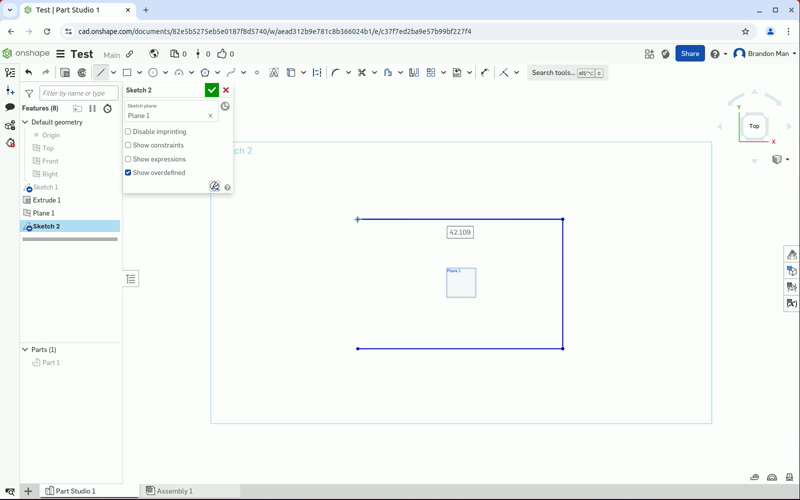
mouse_move(357, 348)
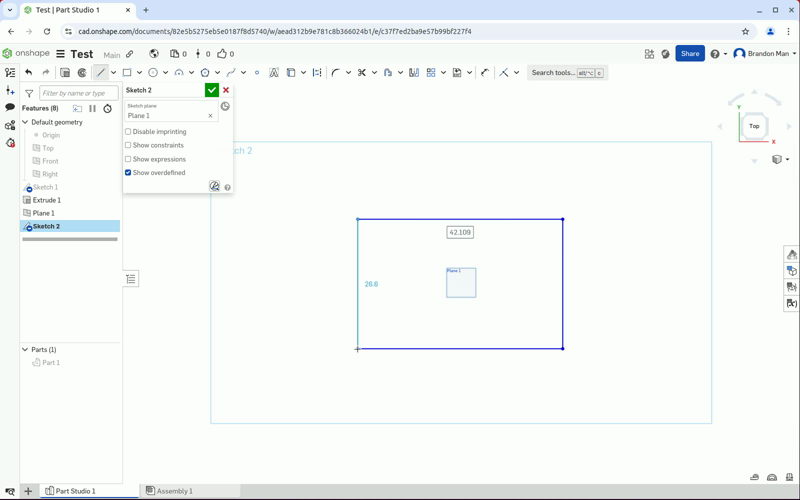
key_up(shift)
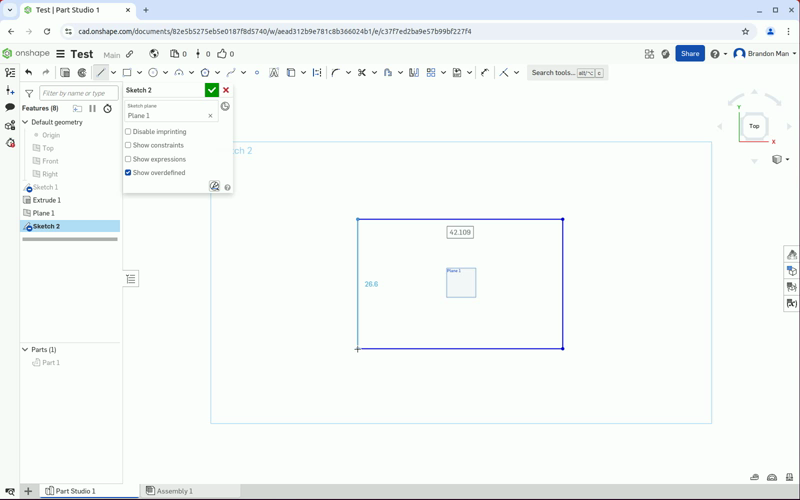
click(357, 348)
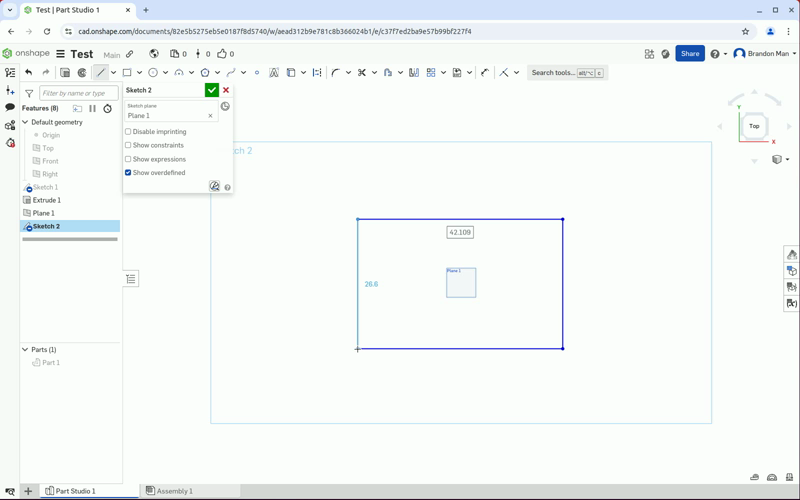
key(esc)
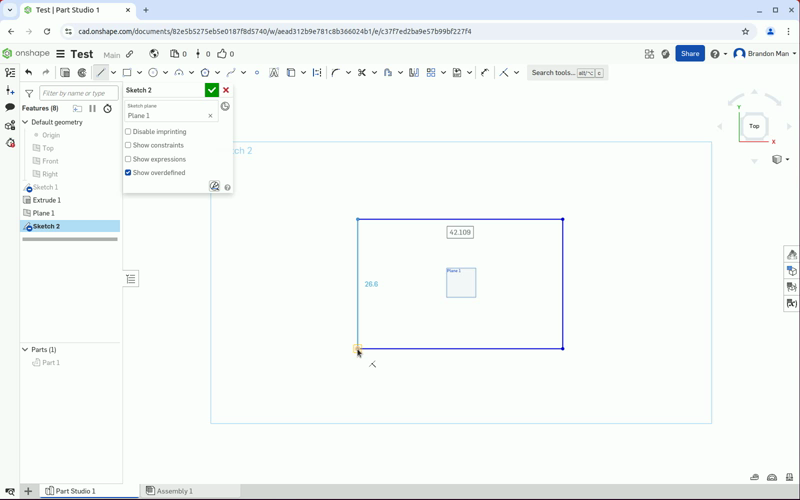
mouse_move(537, 308)
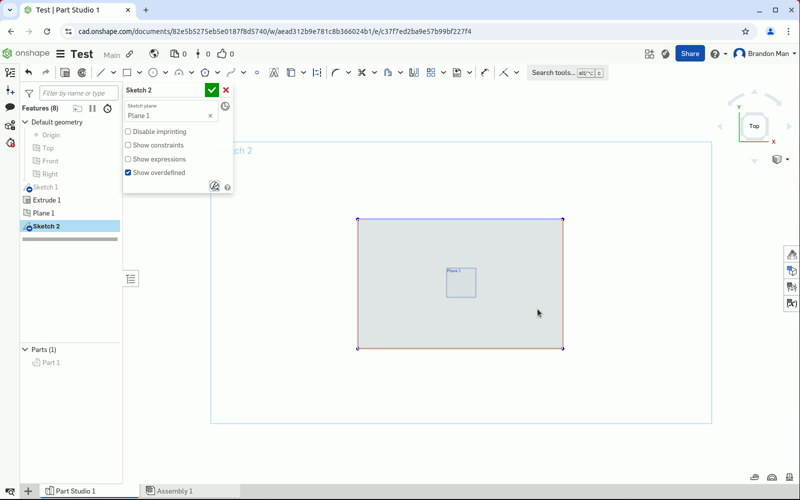
click(537, 308)
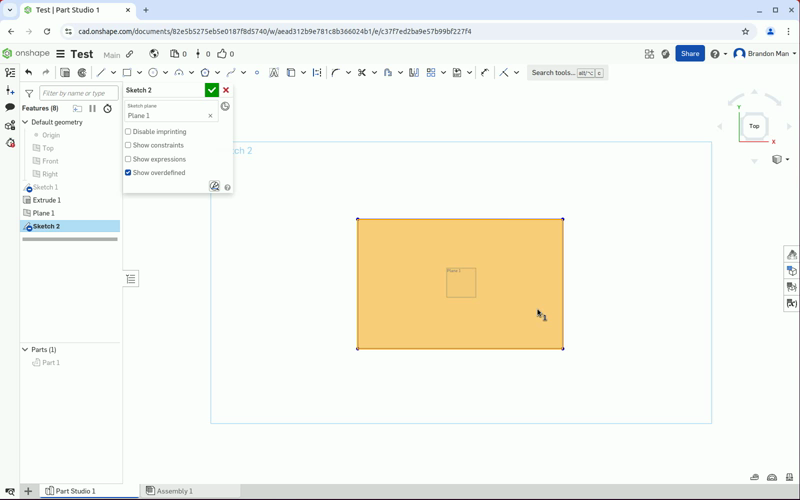
mouse_move(73, 352)
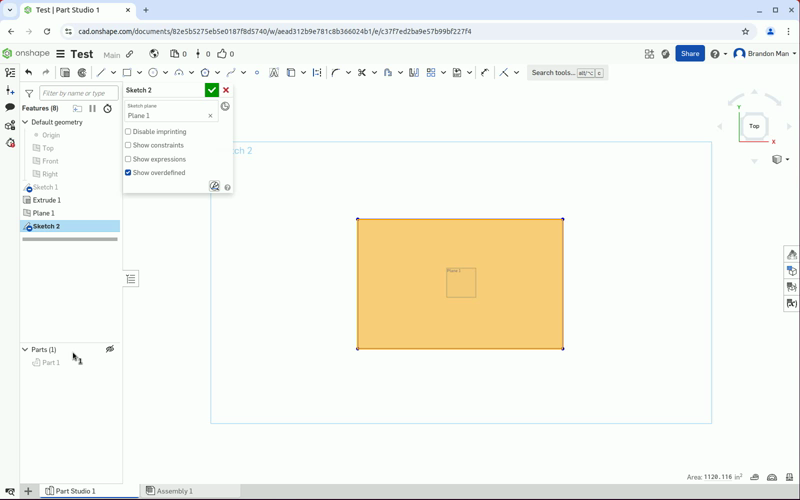
key(shift+y)
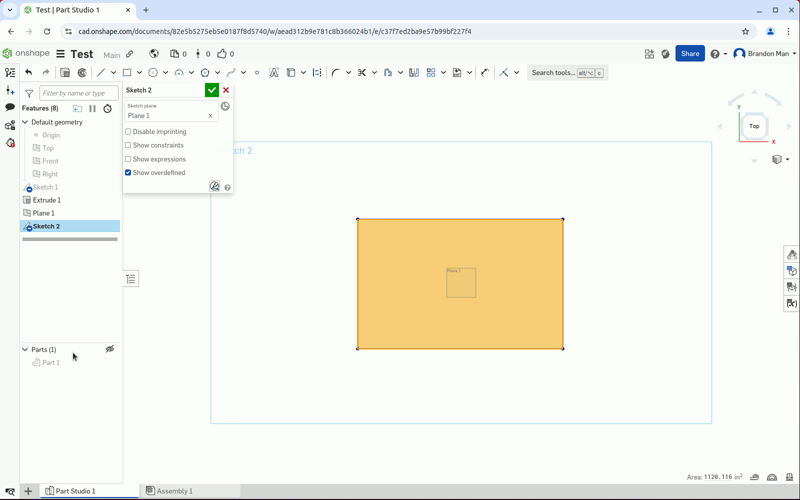
key(shift+e)
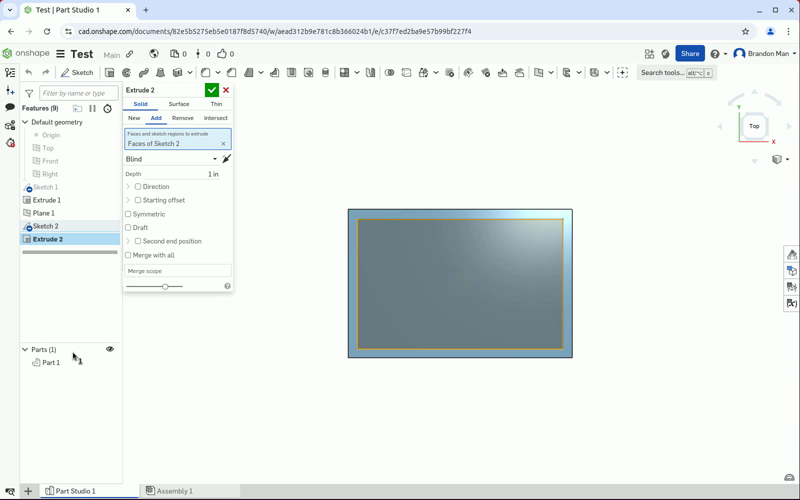
mouse_move(143, 106)
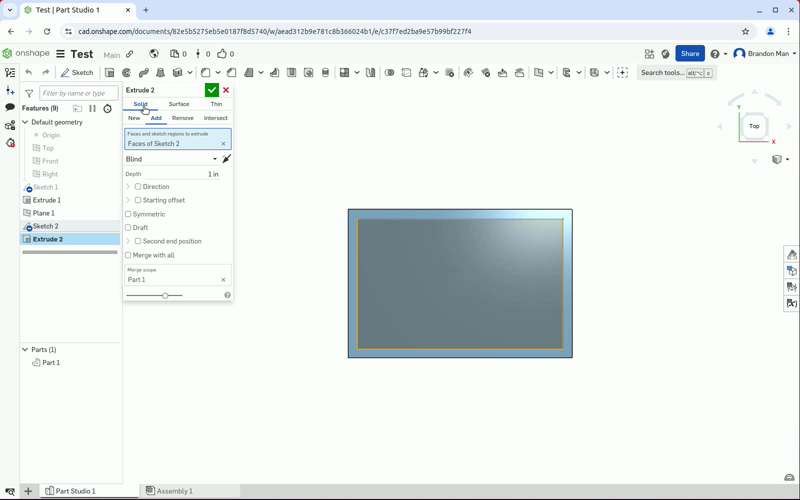
click(143, 106)
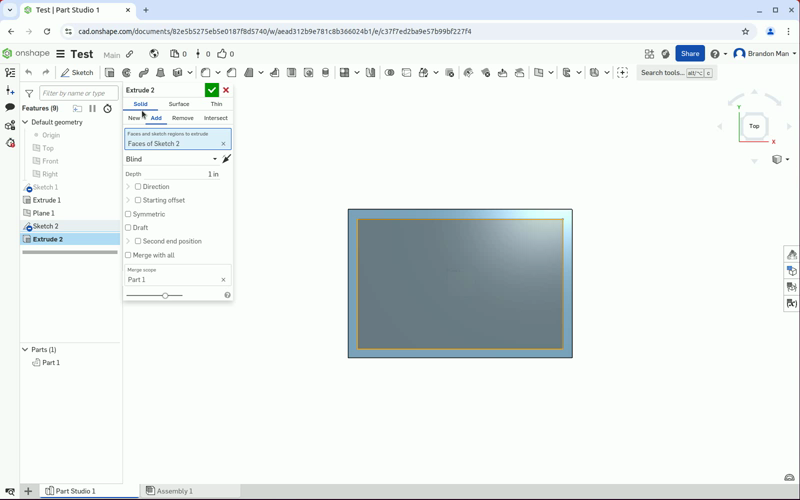
mouse_move(137, 120)
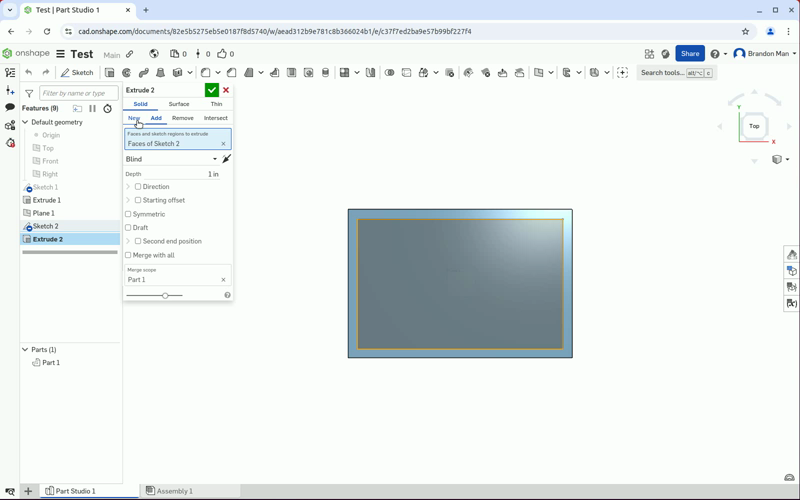
click(137, 120)
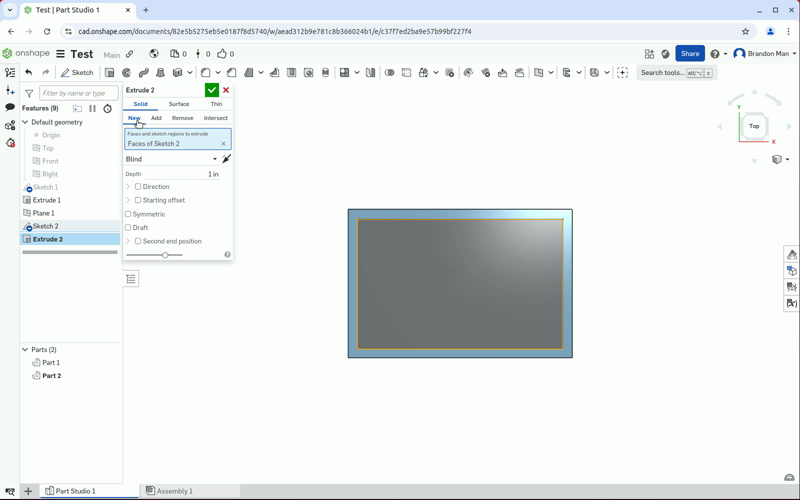
key(tab, 4)
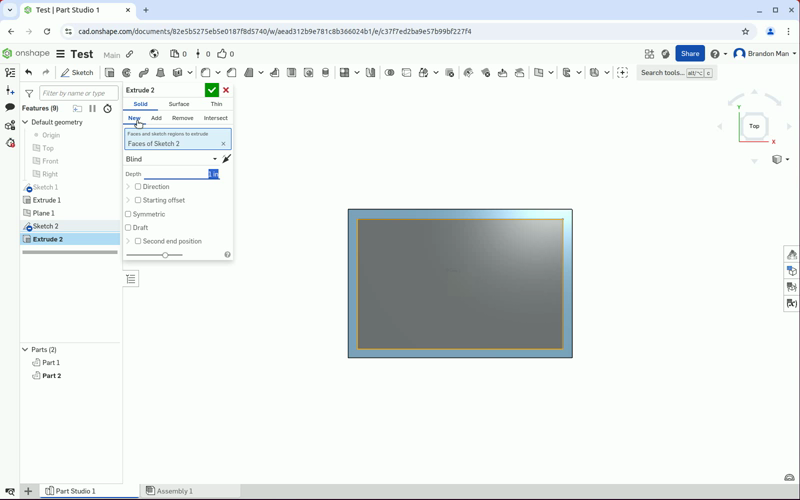
text(4.574)
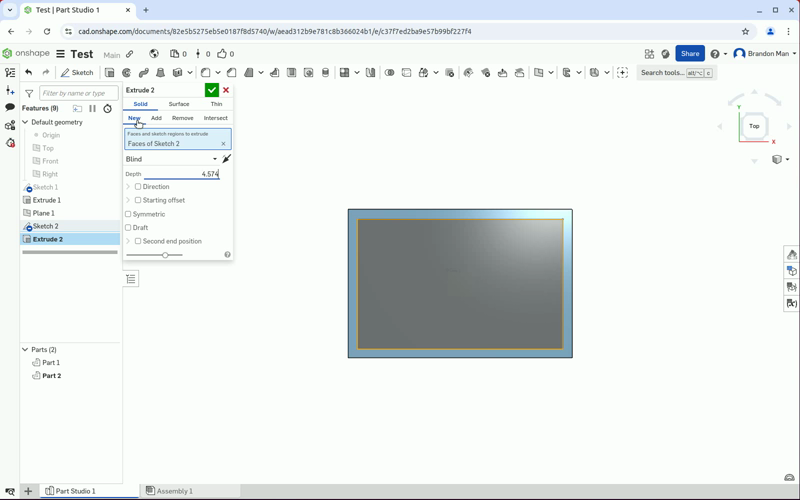
key(enter)
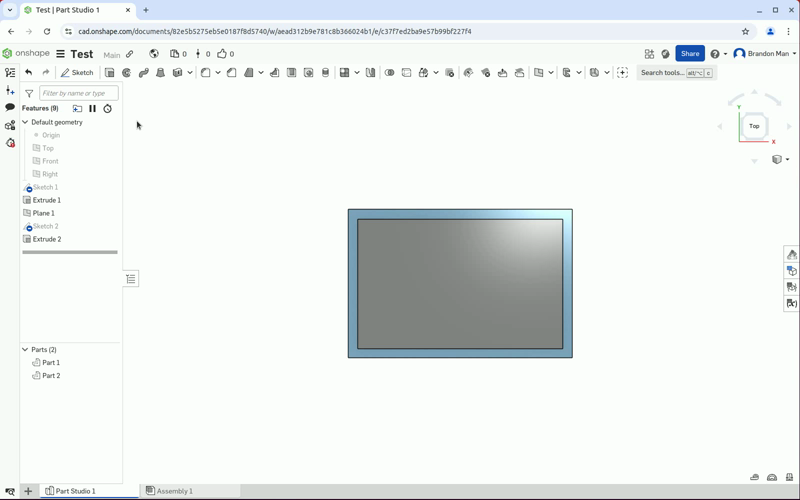
key(shift+h)
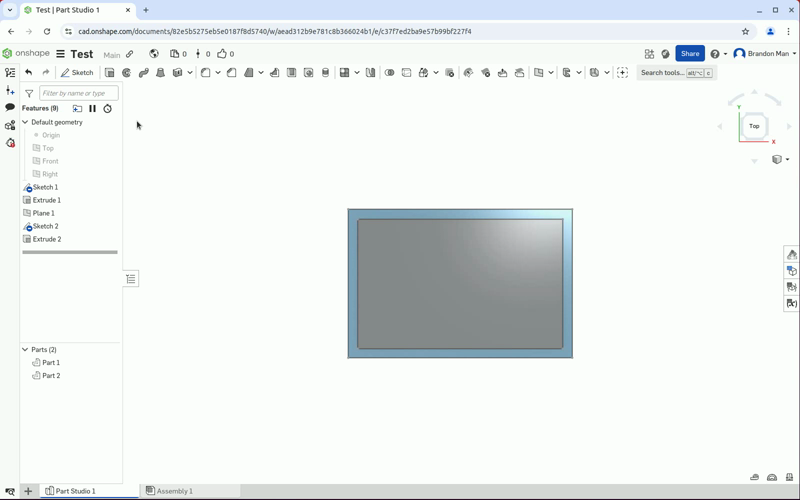
key(shift+h)
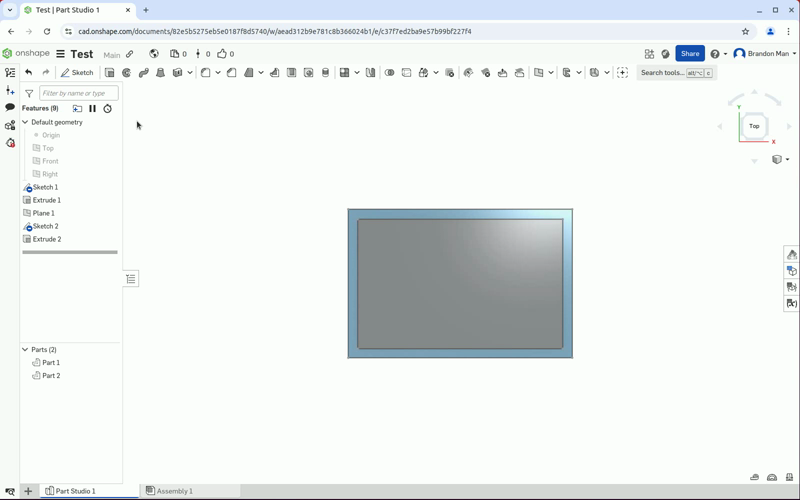
key(shift+7)
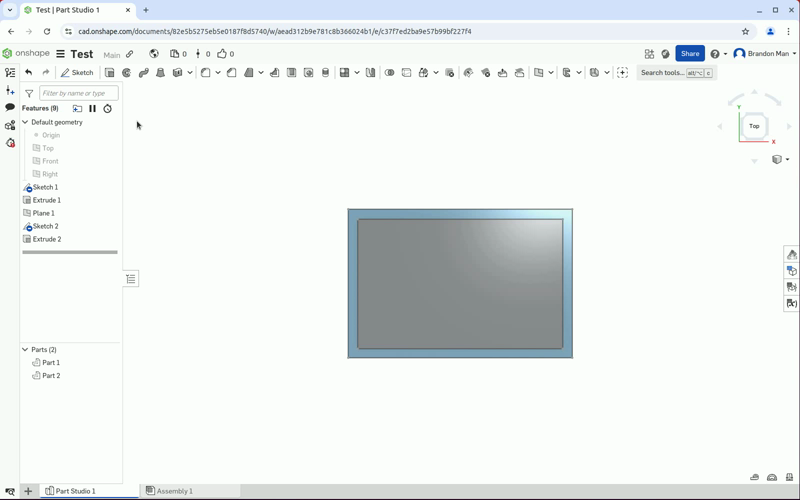
key(up, 3)
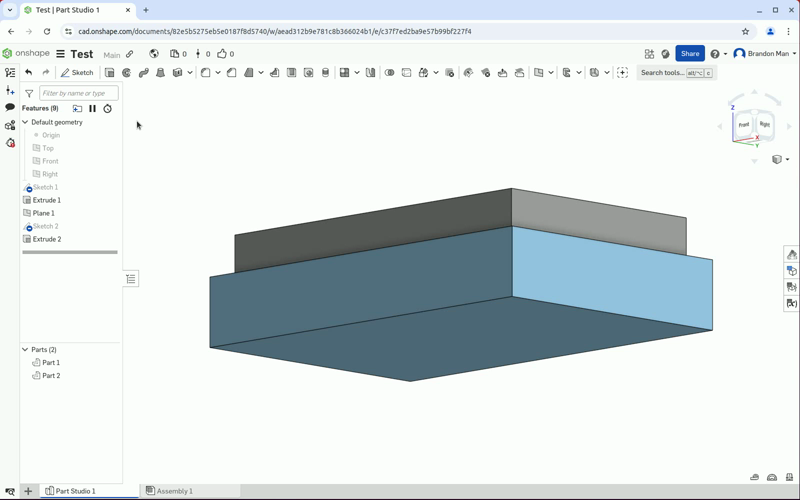
key(left, 3)
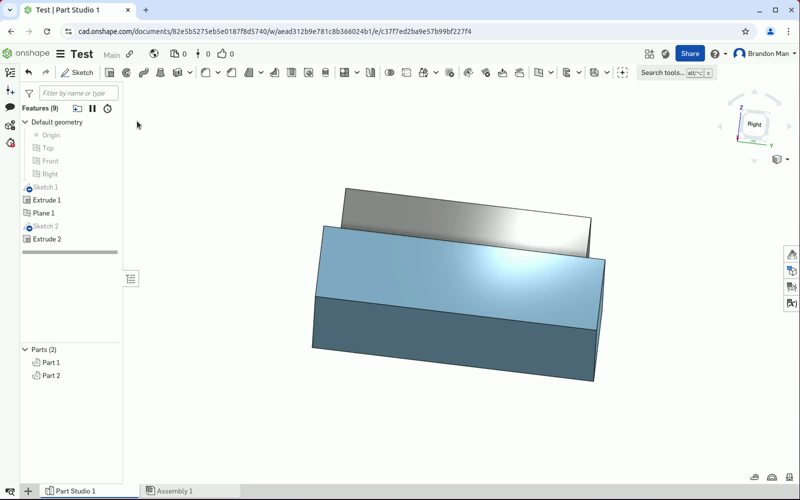
key(right, 3)
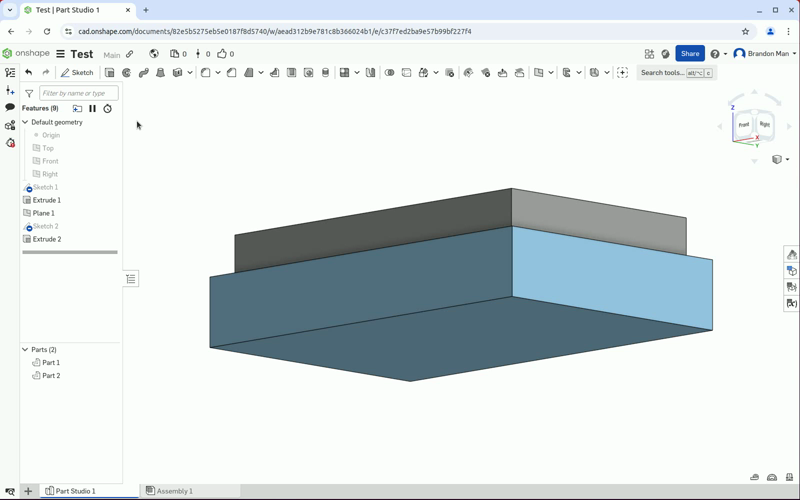
key(down, 3)
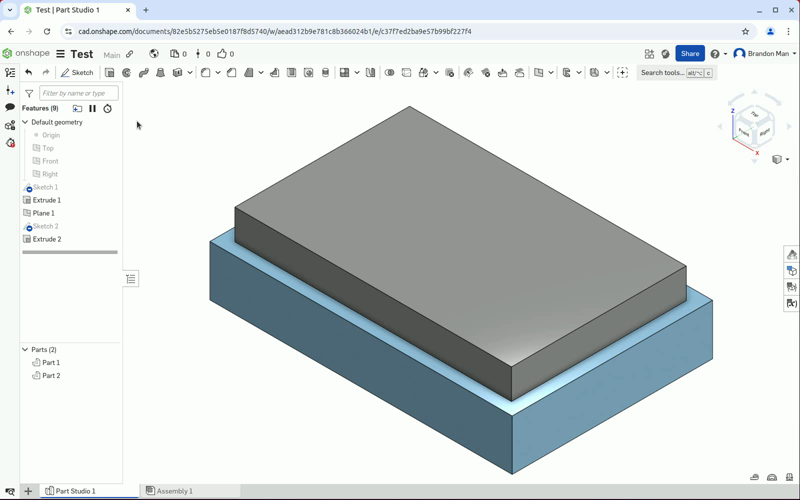
mouse_move(73, 189)
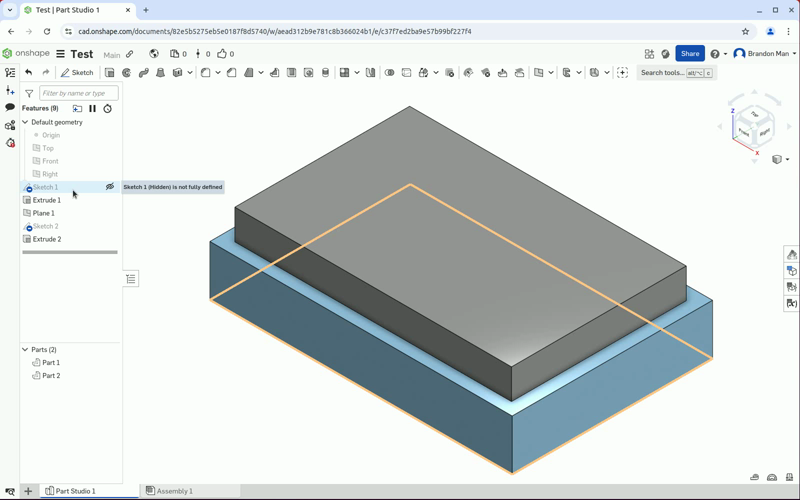
click(73, 189)